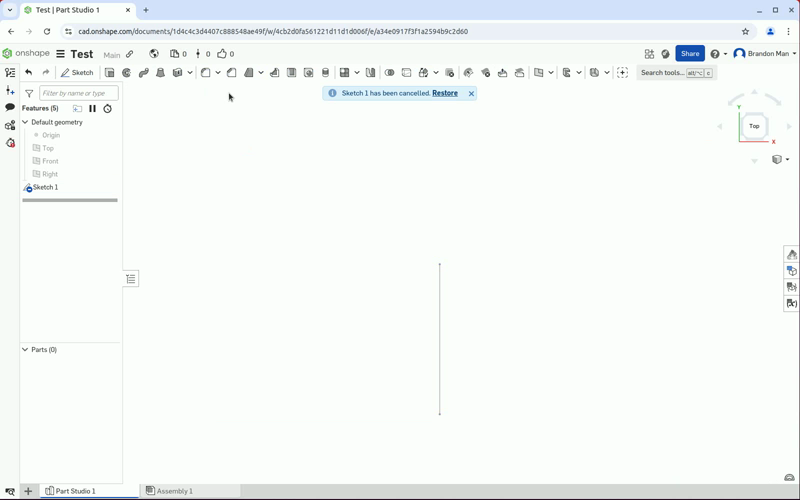
key(shift+h)
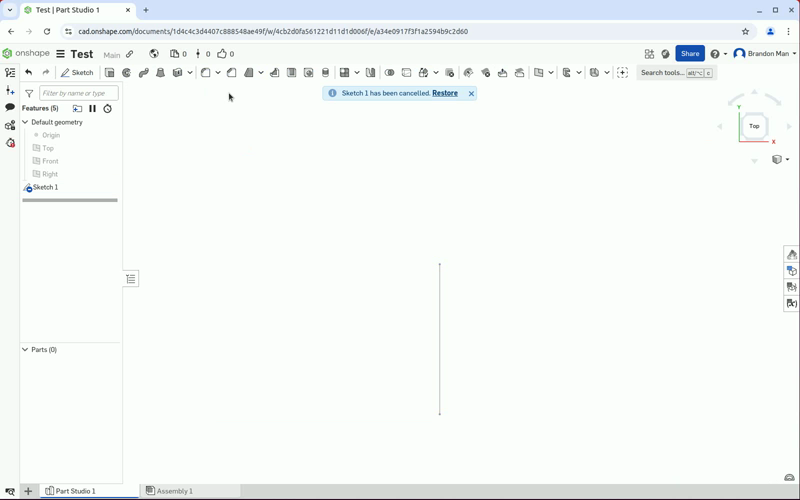
key(shift+s)
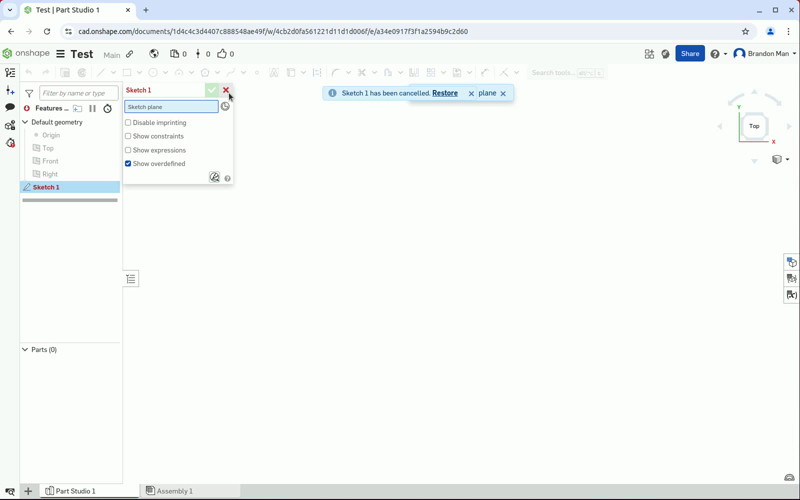
mouse_move(73, 150)
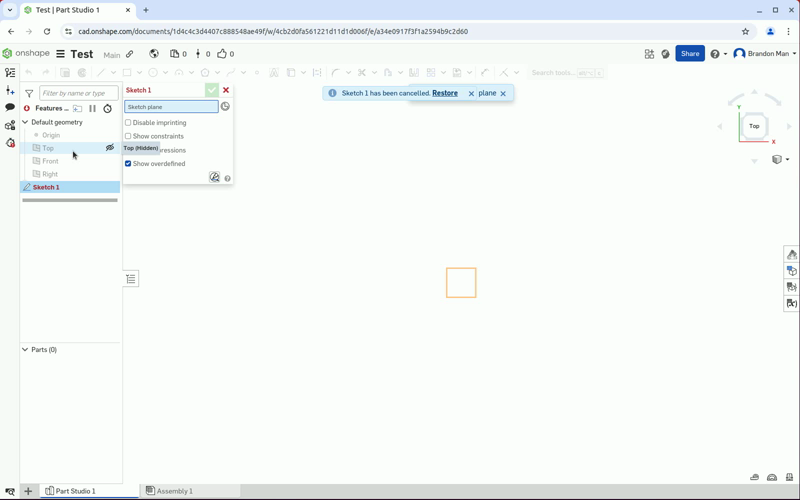
click(73, 150)
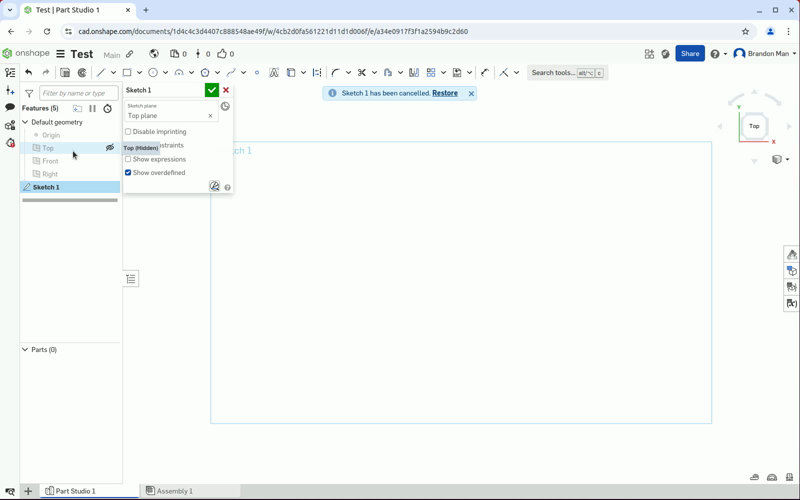
mouse_move(73, 352)
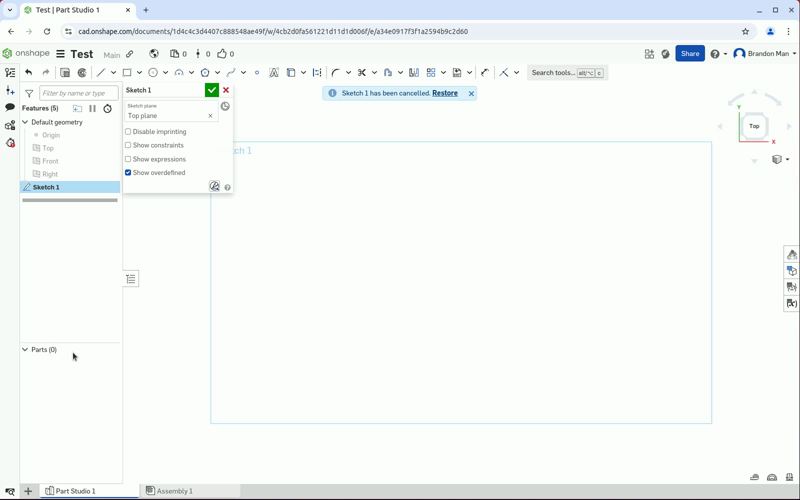
key(y)
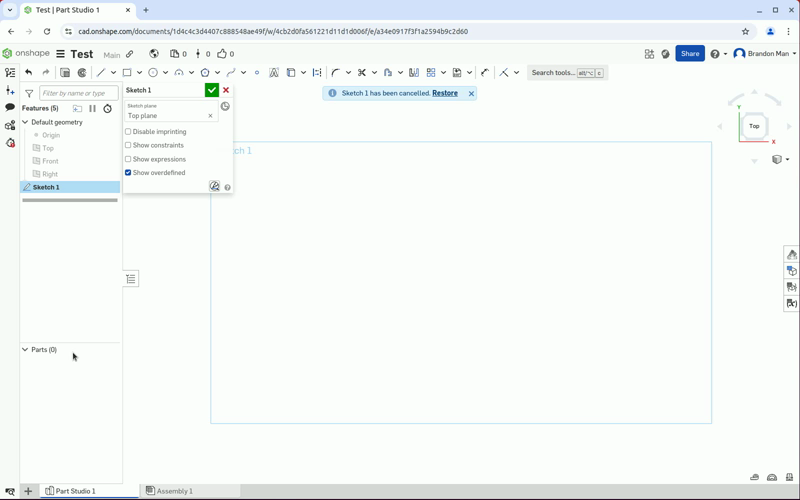
key(l)
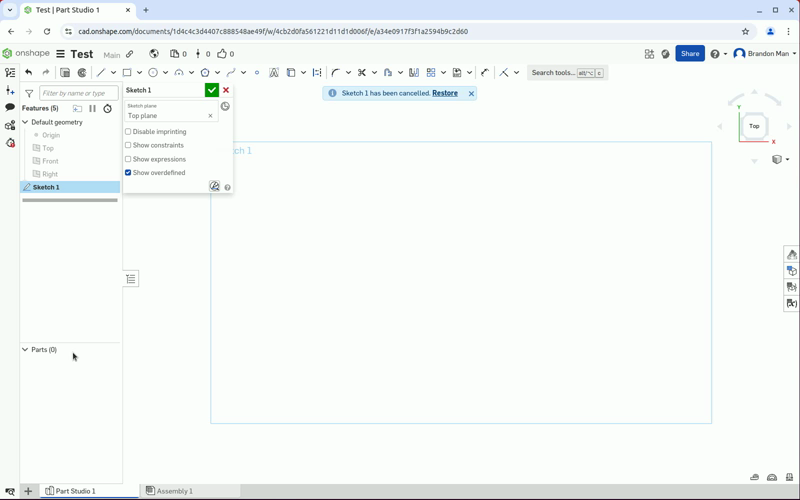
key_down(shift)
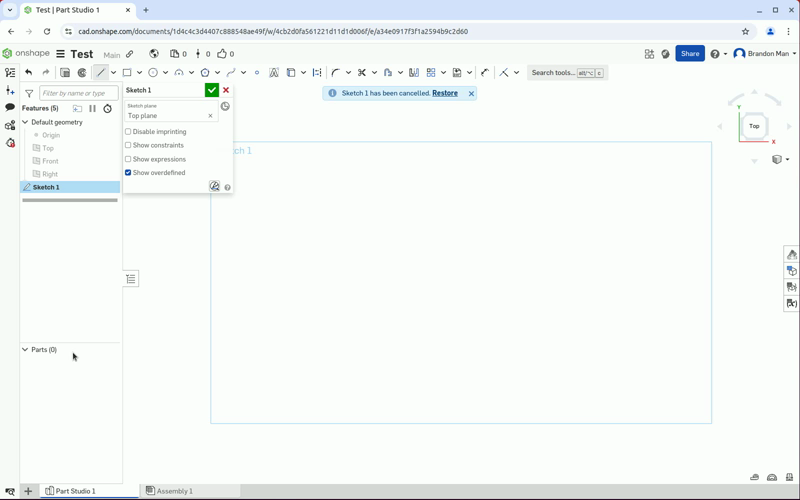
mouse_move(492, 368)
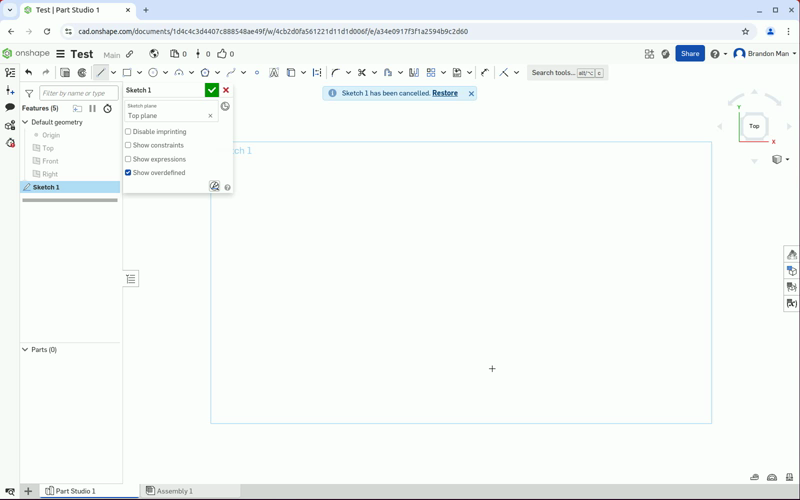
click(492, 368)
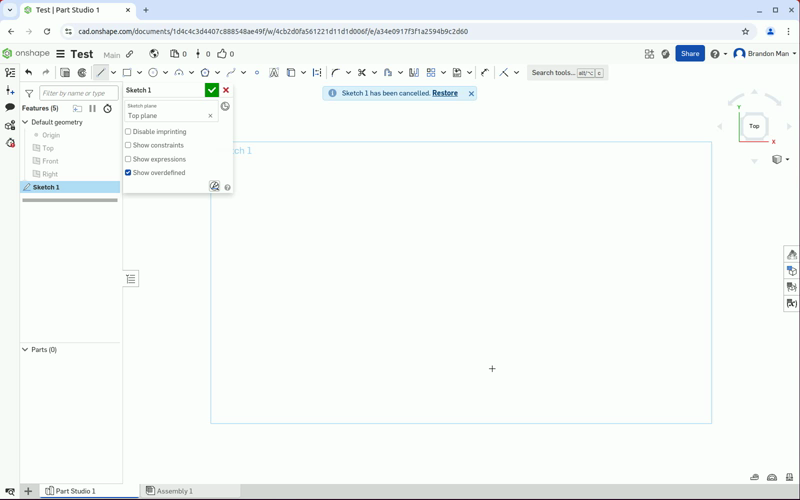
key_up(shift)
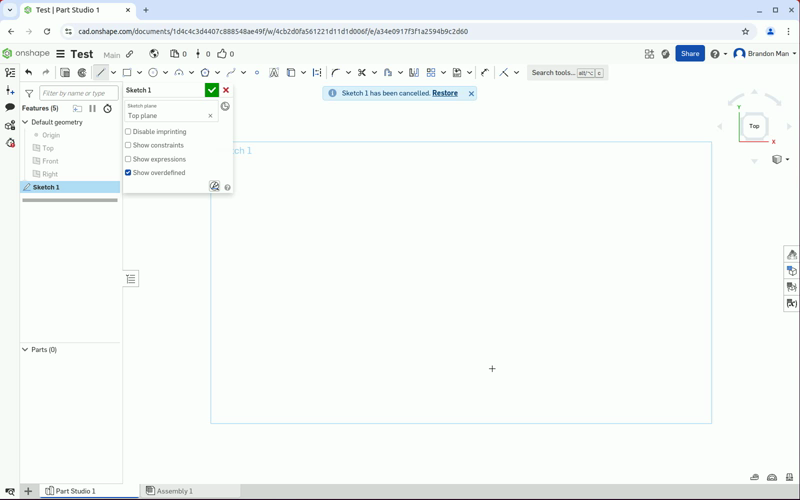
key_down(shift)
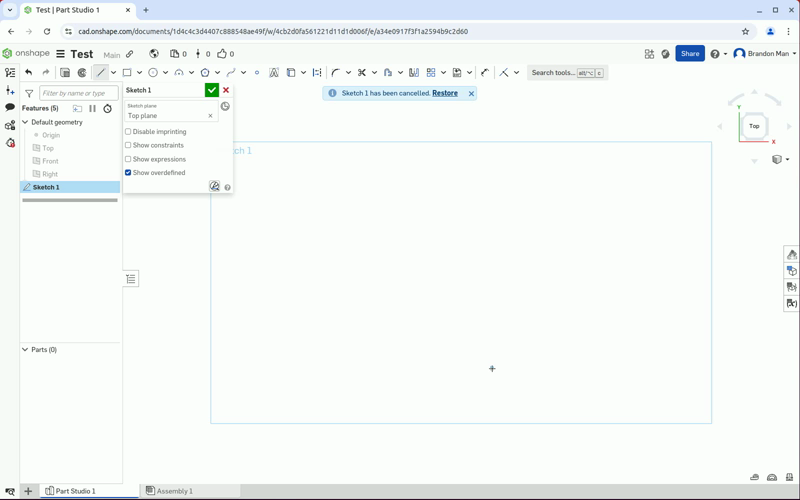
mouse_move(522, 368)
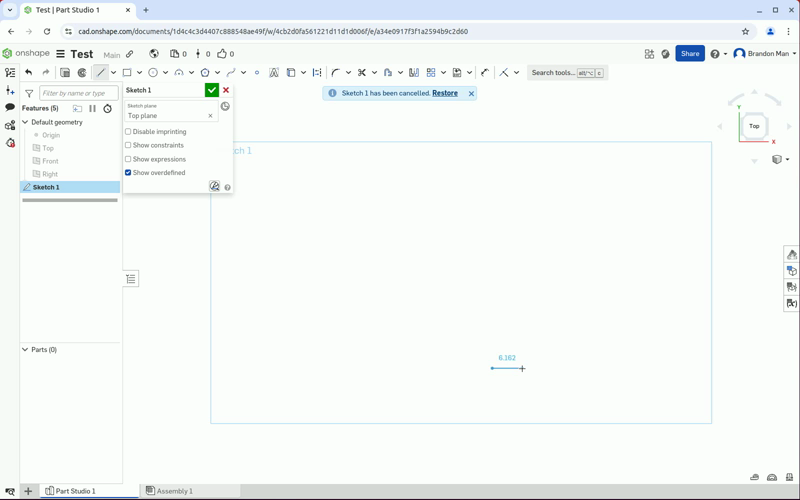
mouse_move(541, 368)
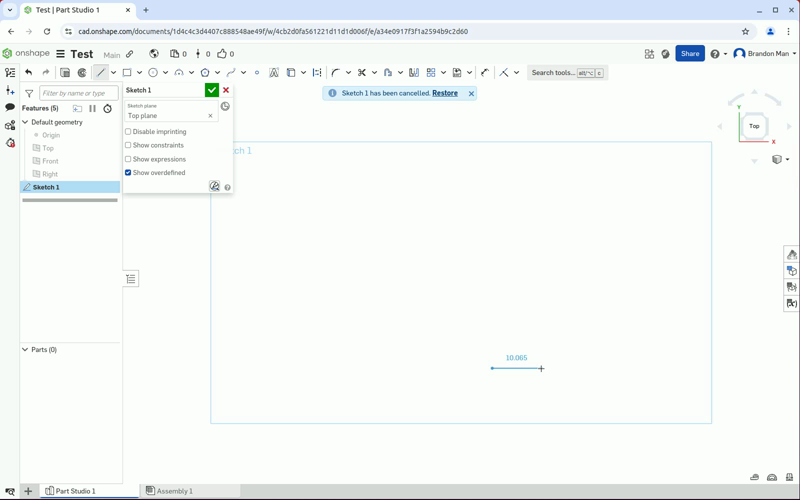
click(541, 368)
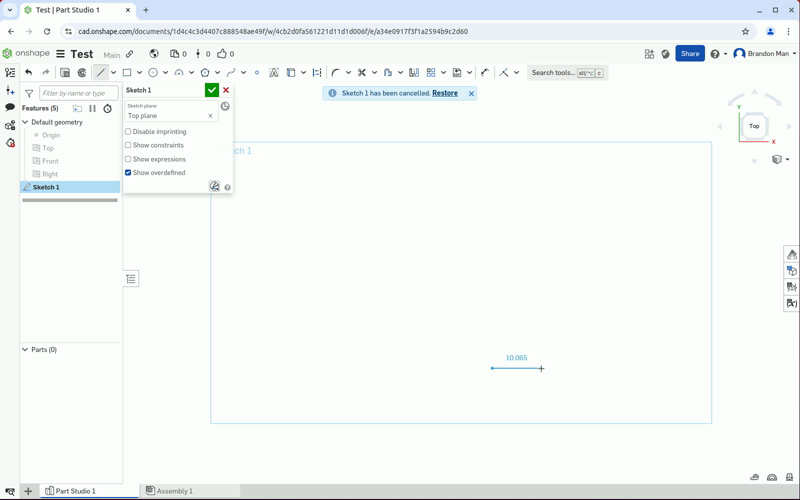
key_up(shift)
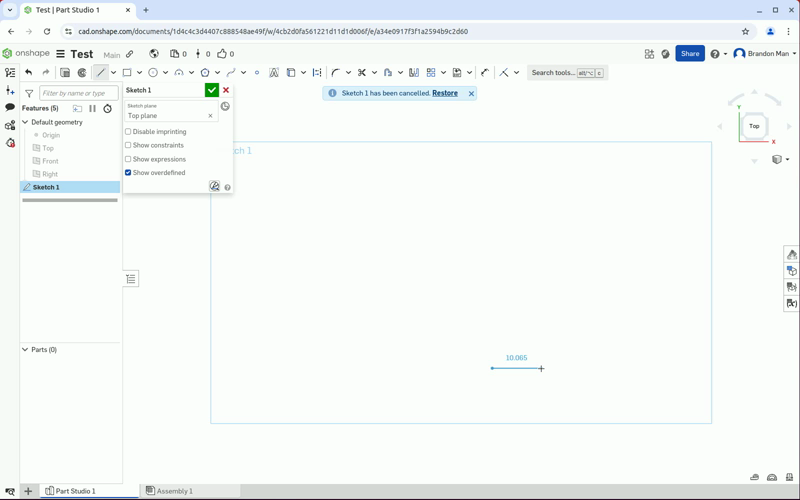
key_down(shift)
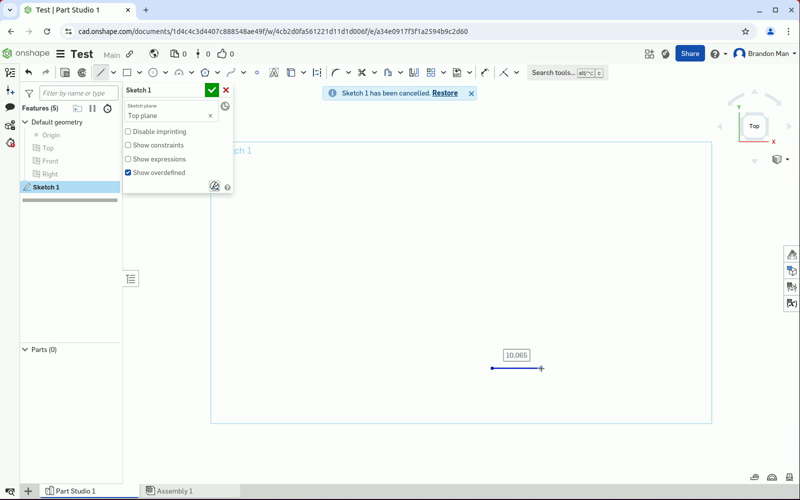
mouse_move(571, 368)
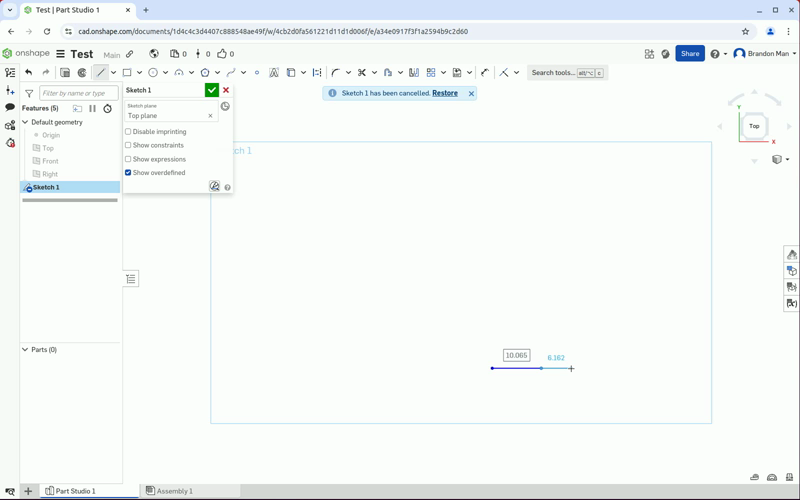
mouse_move(541, 343)
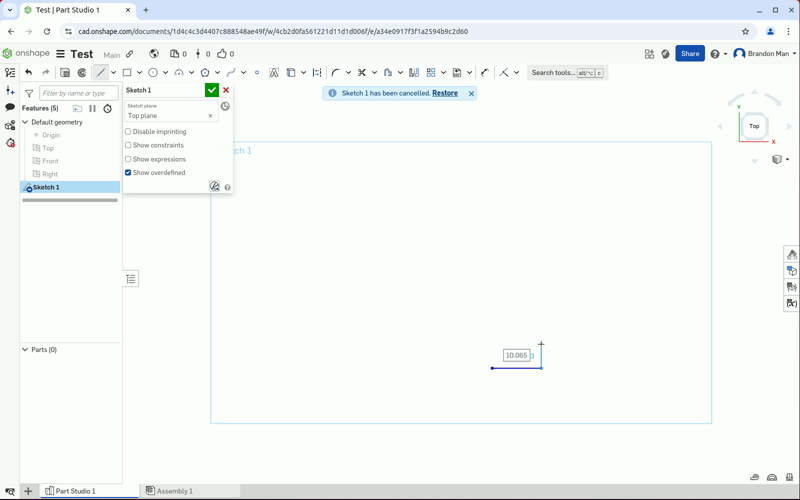
click(541, 343)
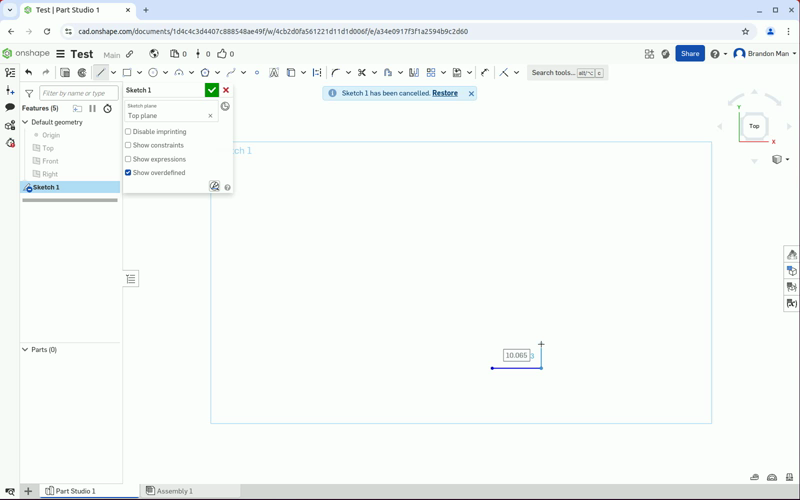
key_up(shift)
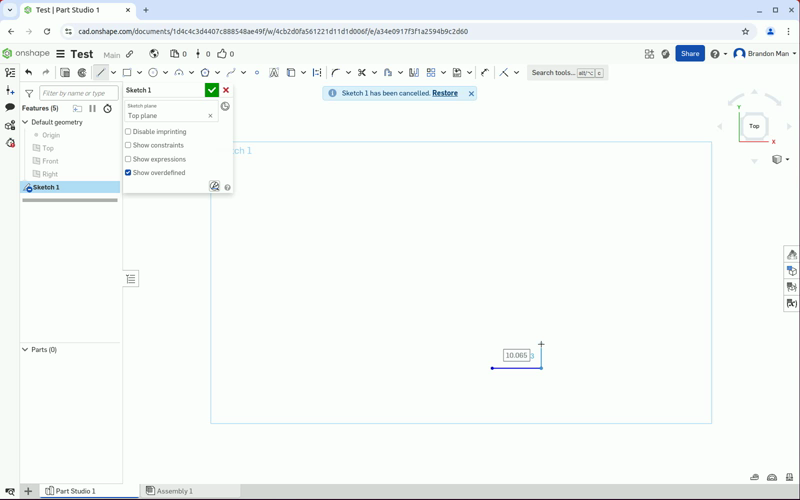
key_down(shift)
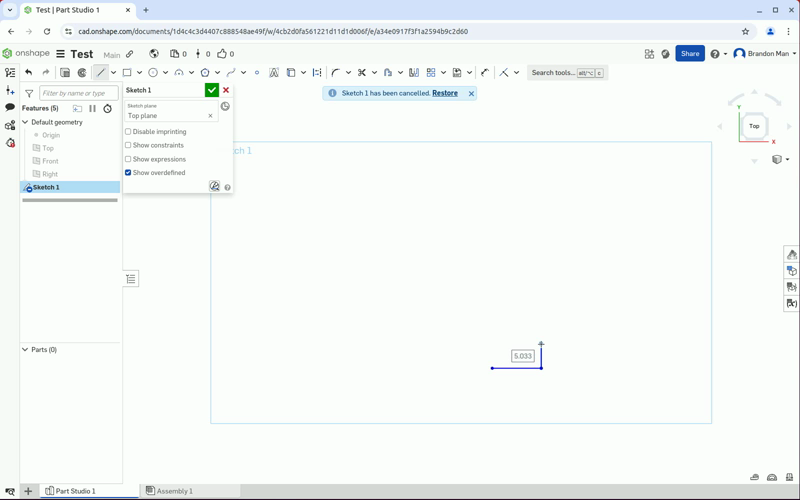
mouse_move(571, 343)
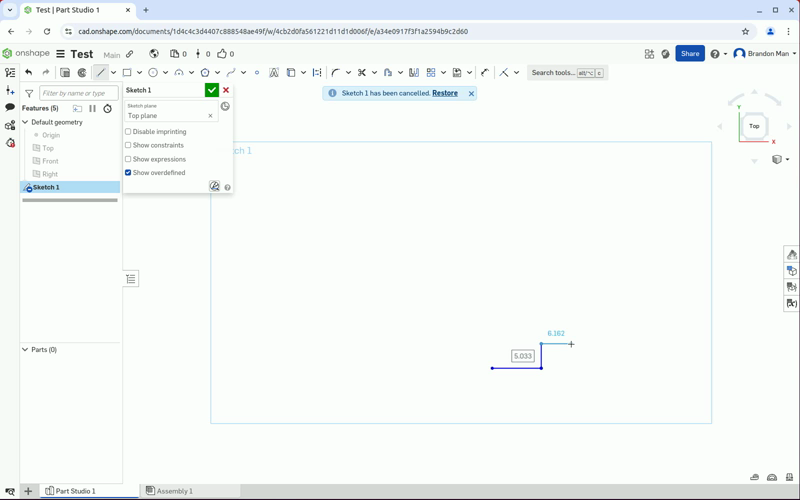
mouse_move(492, 343)
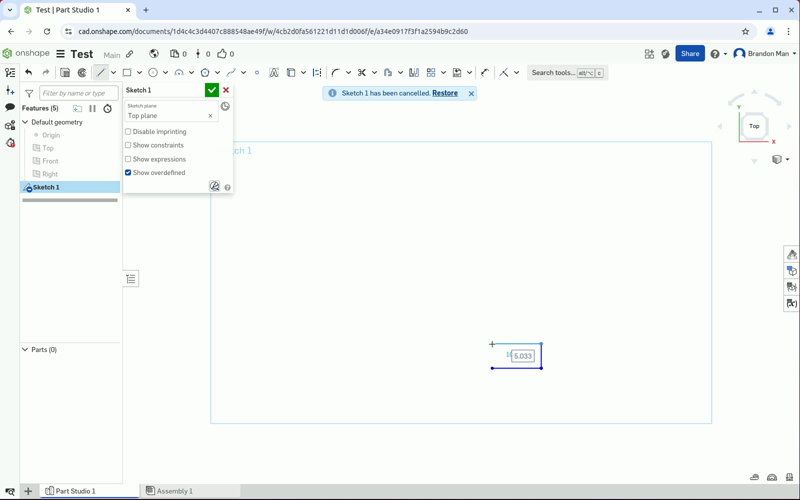
click(492, 343)
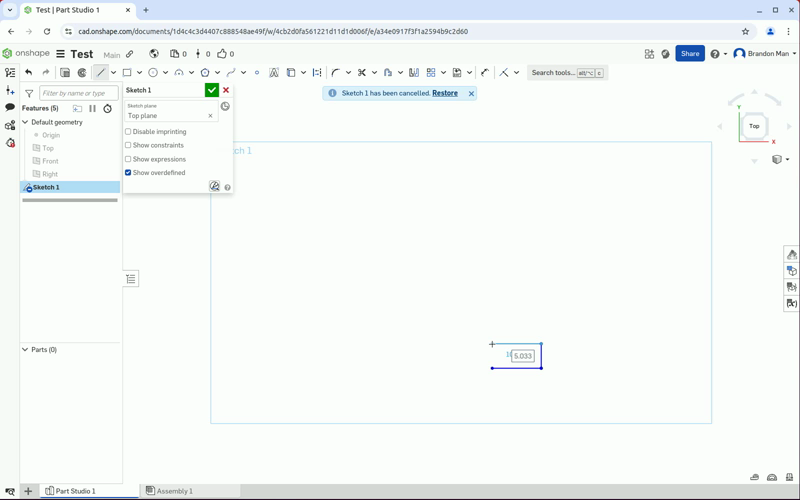
key_up(shift)
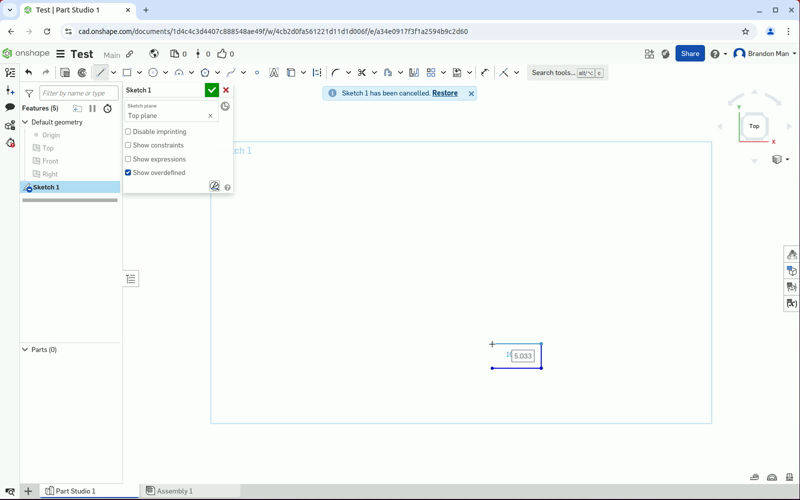
key_down(shift)
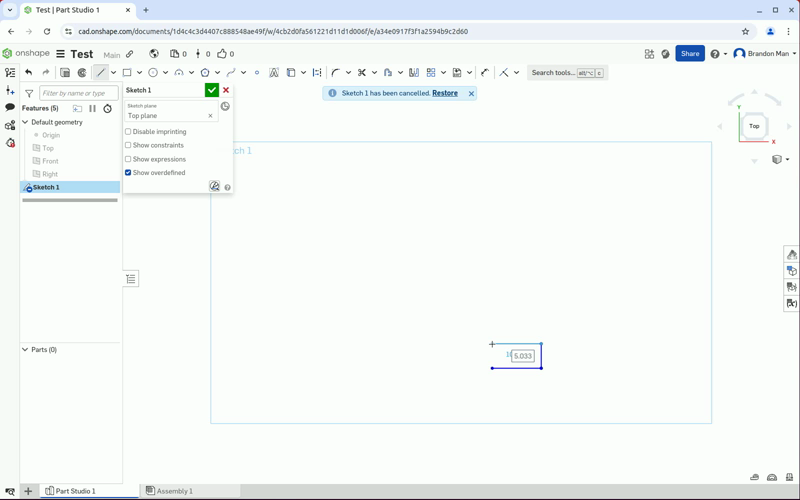
mouse_move(522, 343)
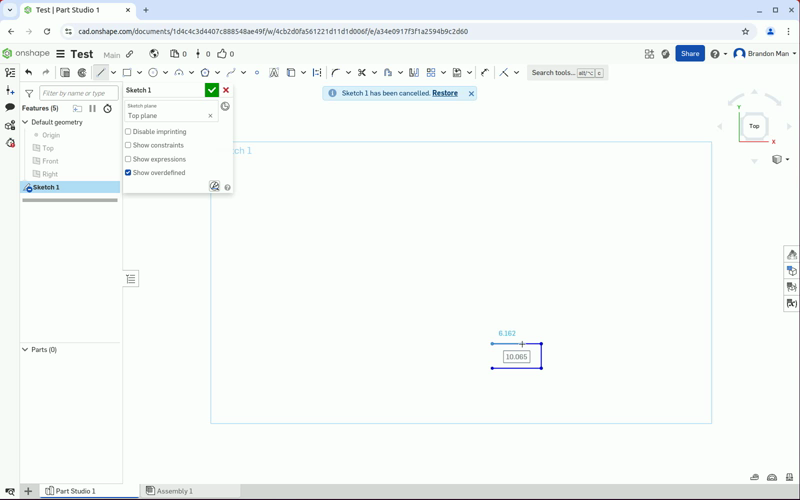
mouse_move(492, 351)
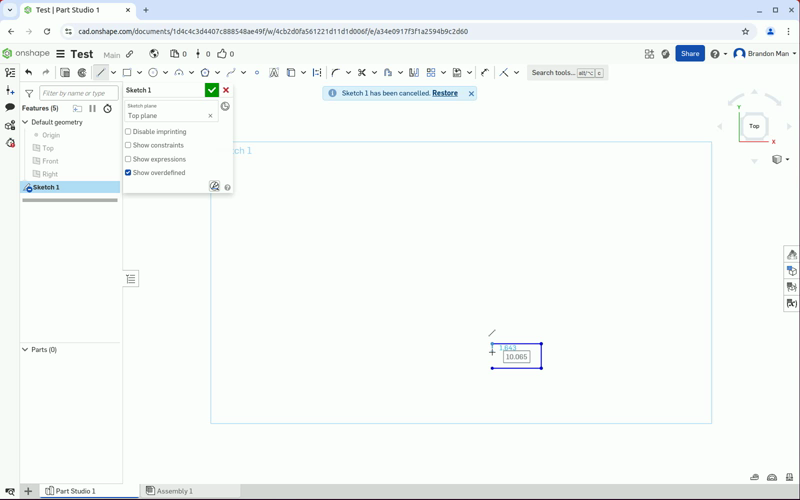
click(492, 351)
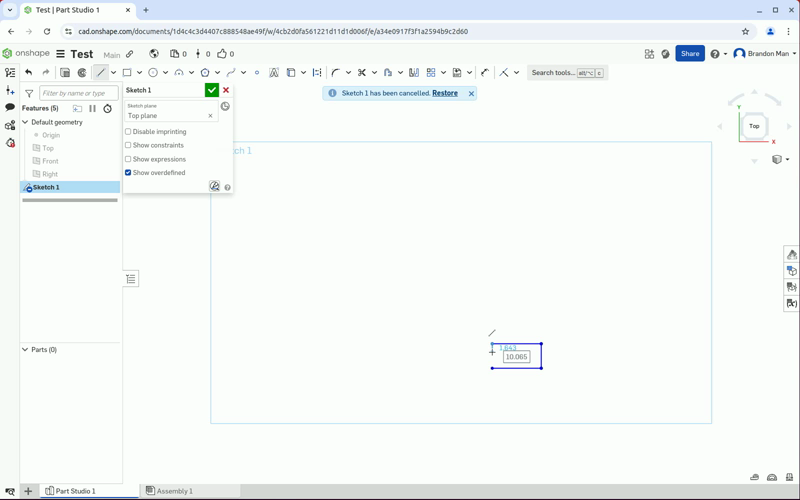
key_up(shift)
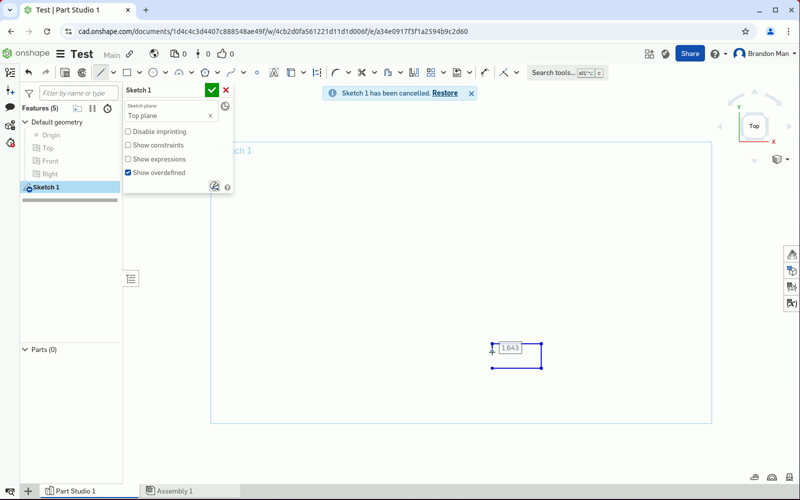
mouse_move(522, 351)
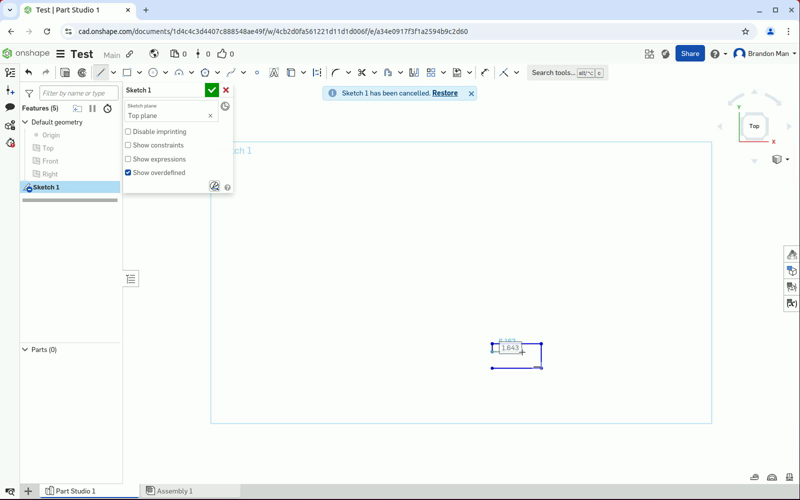
key_down(shift)
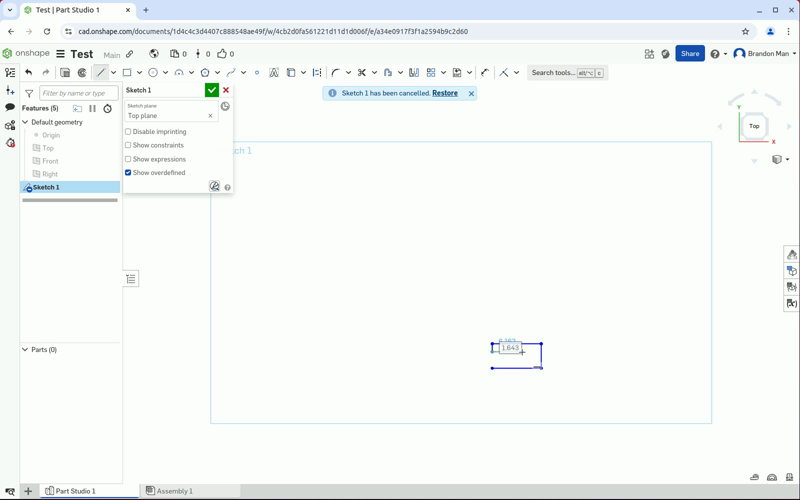
mouse_move(492, 368)
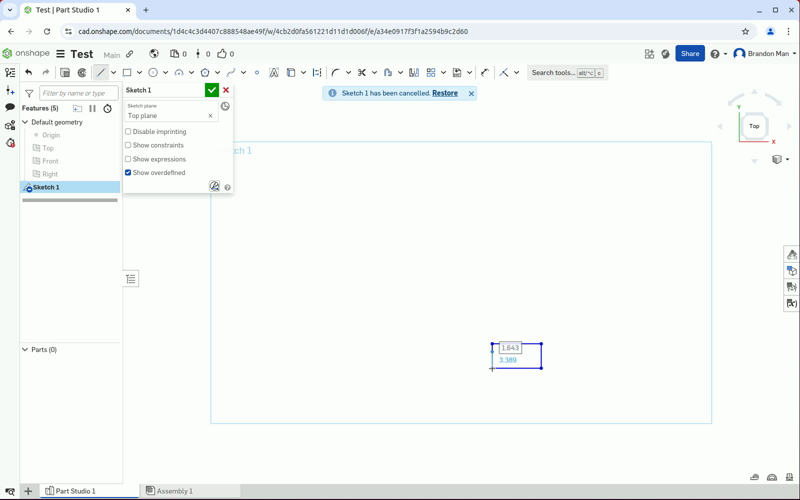
key_up(shift)
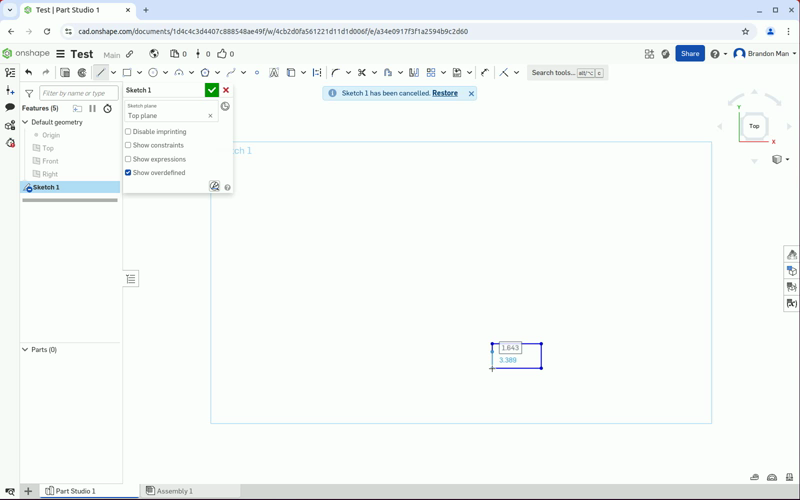
click(492, 368)
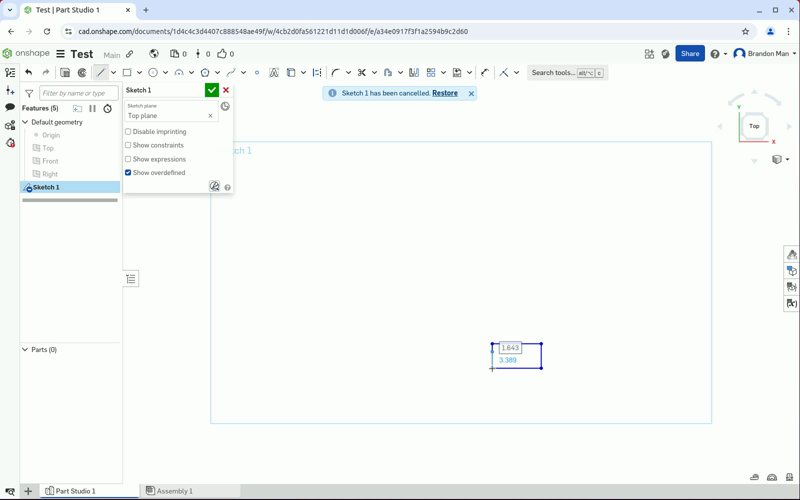
key(esc)
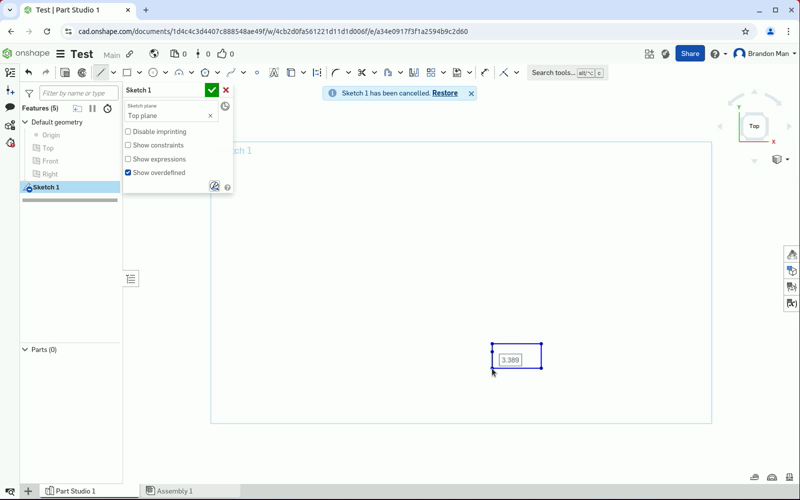
mouse_move(493, 363)
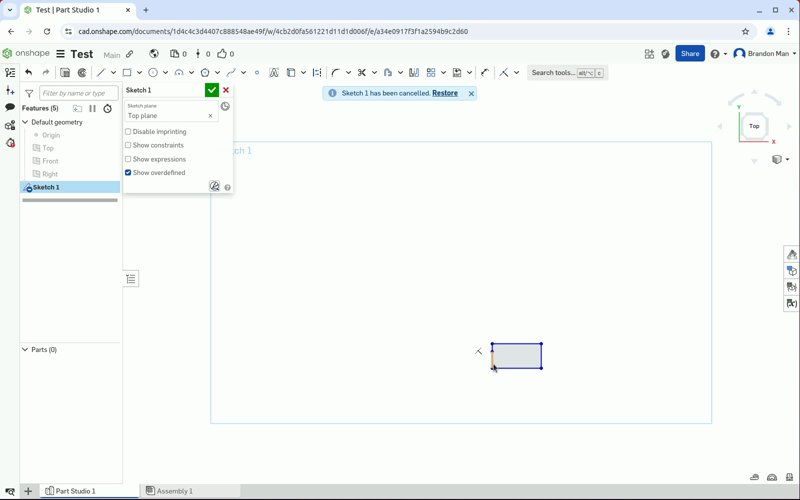
scroll(6)
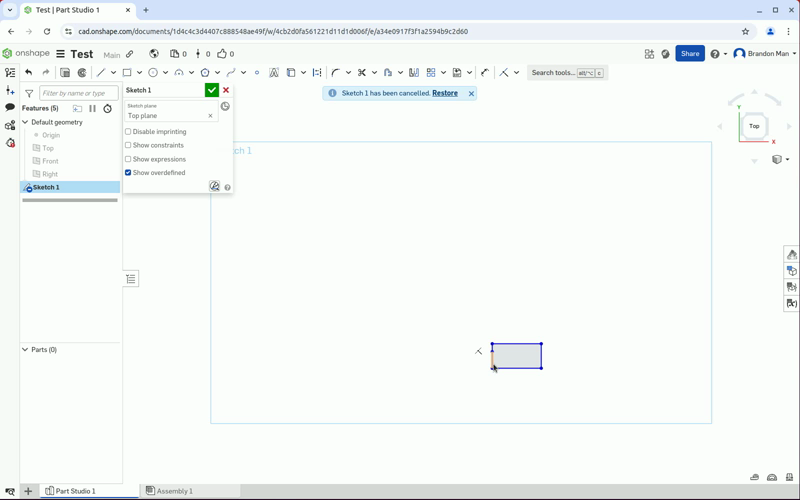
scroll(6)
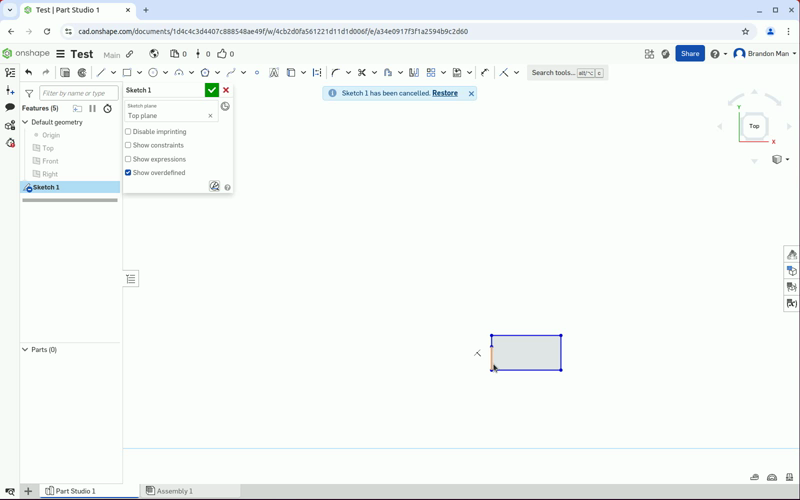
scroll(6)
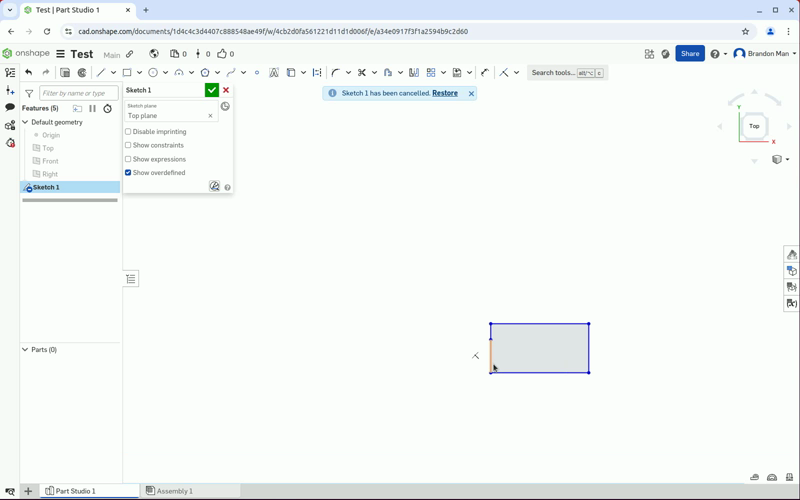
scroll(6)
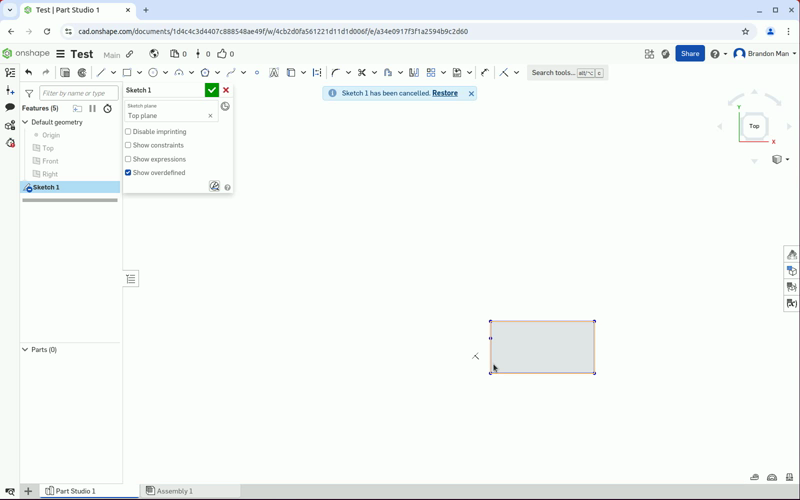
scroll(6)
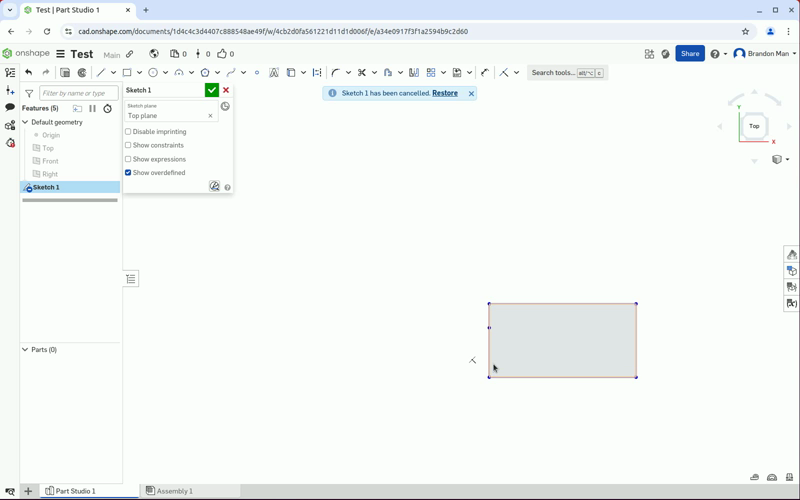
scroll(6)
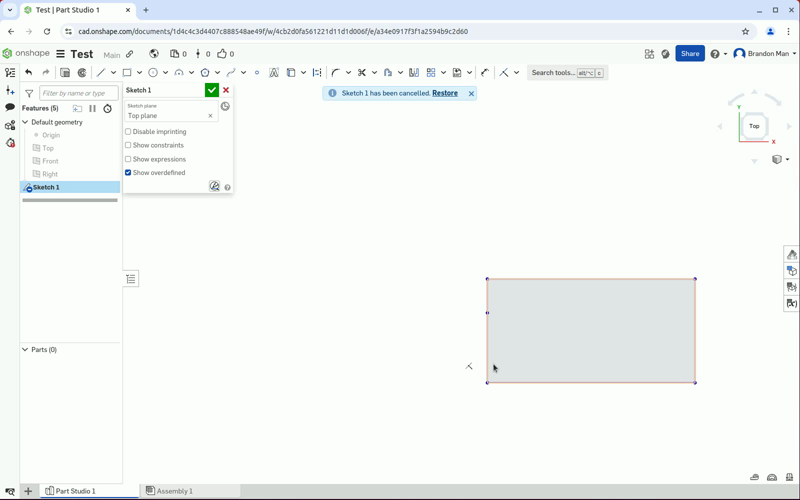
scroll(6)
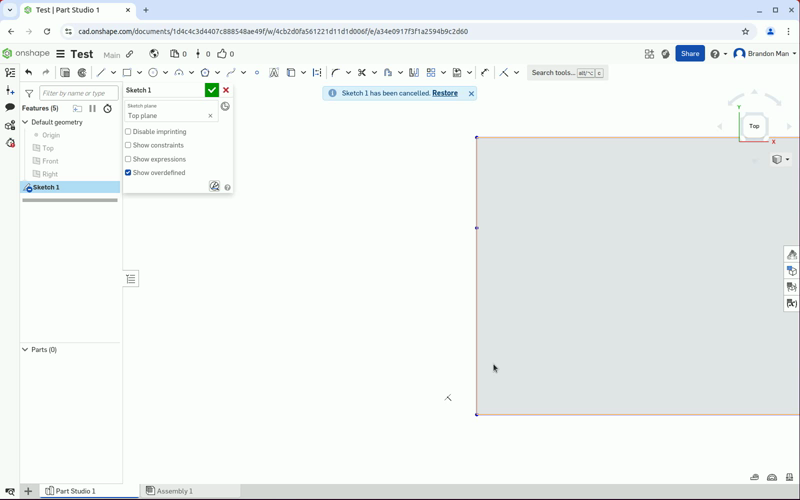
click(493, 363)
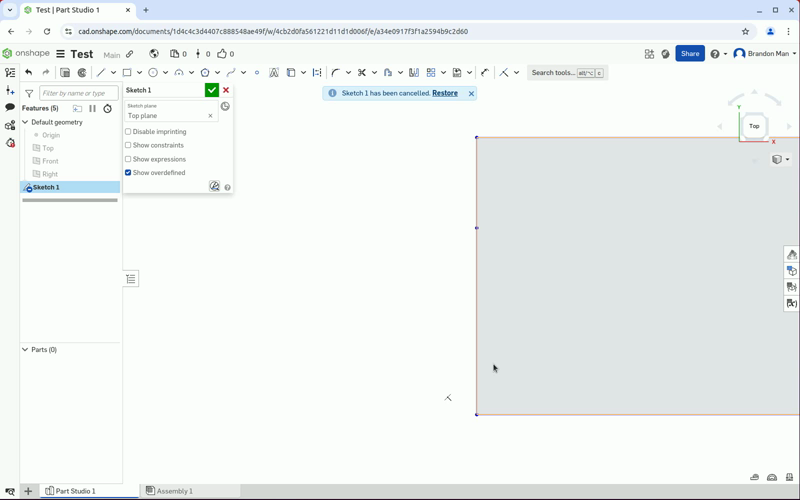
scroll(-6)
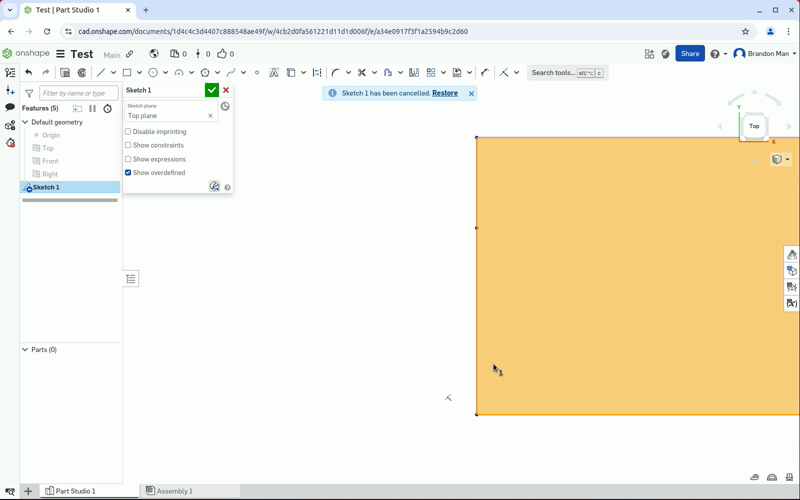
scroll(-6)
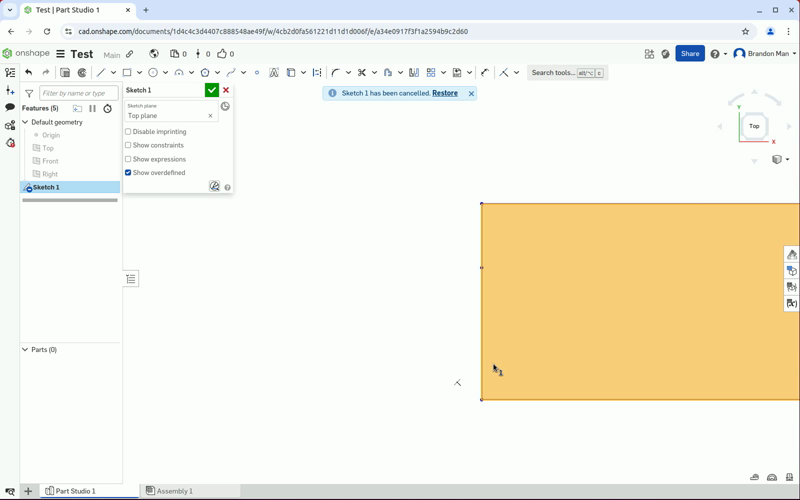
scroll(-6)
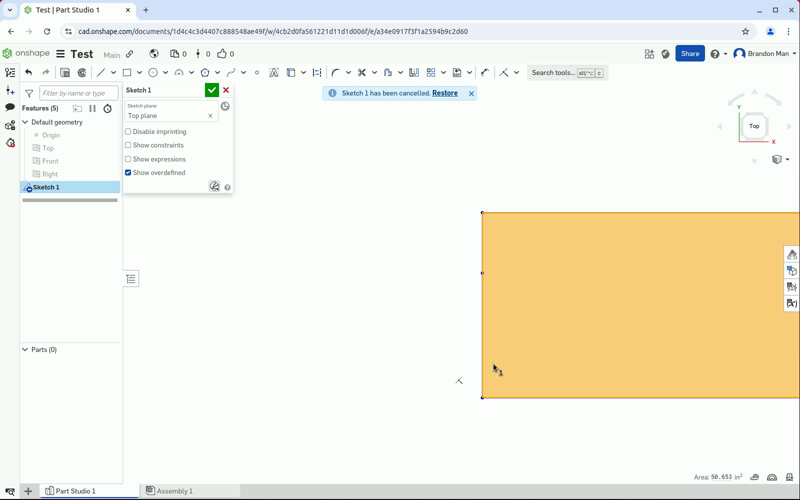
scroll(-6)
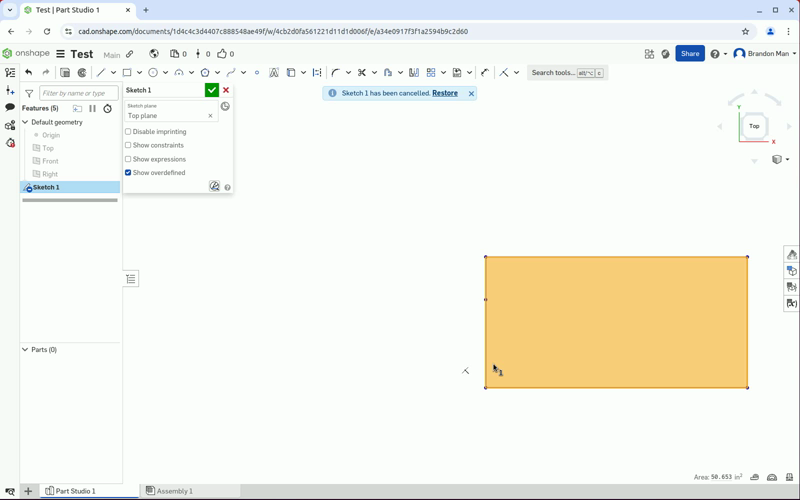
scroll(-6)
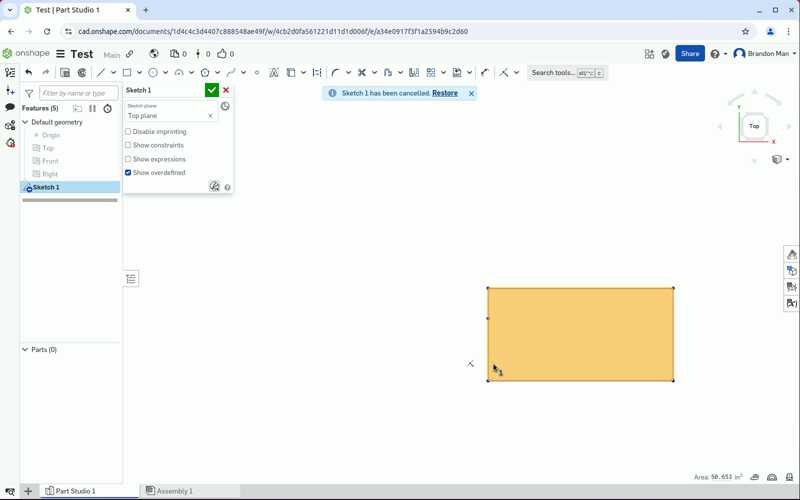
scroll(-6)
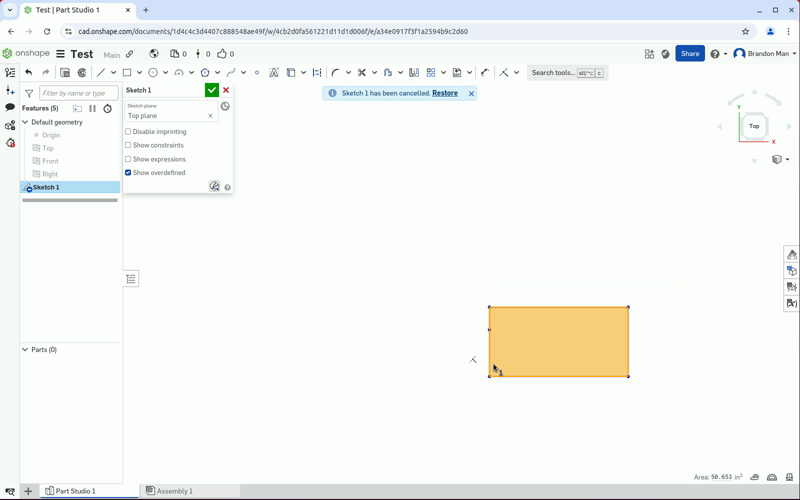
scroll(-6)
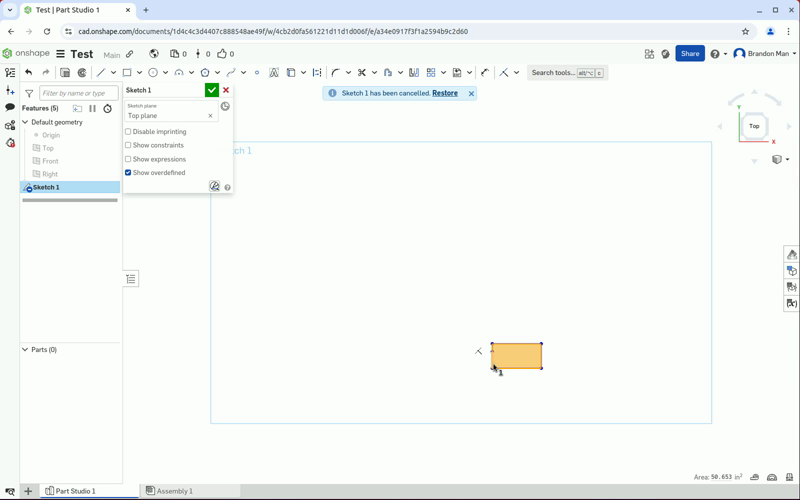
mouse_move(73, 352)
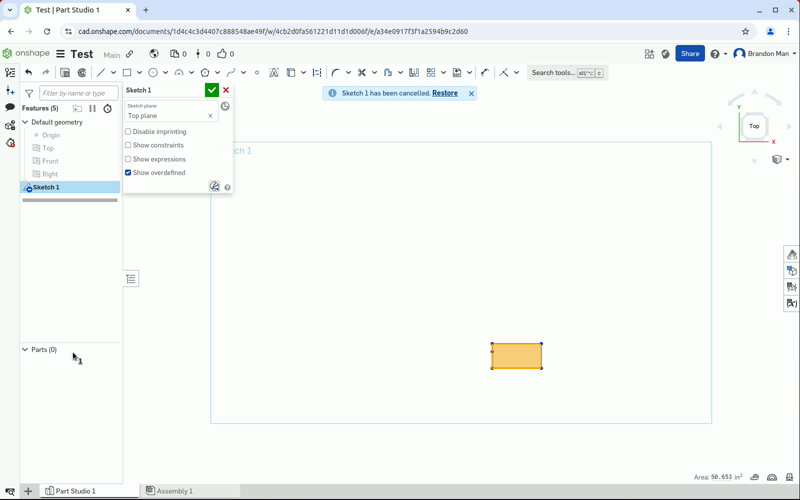
key(shift+y)
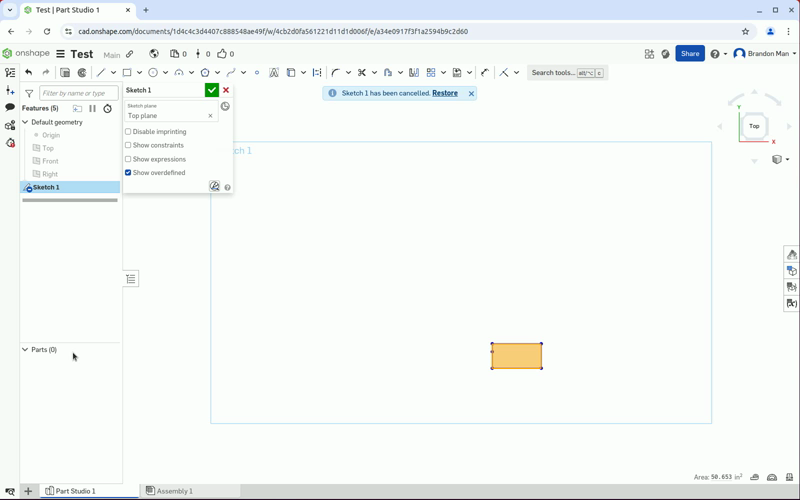
key(shift+e)
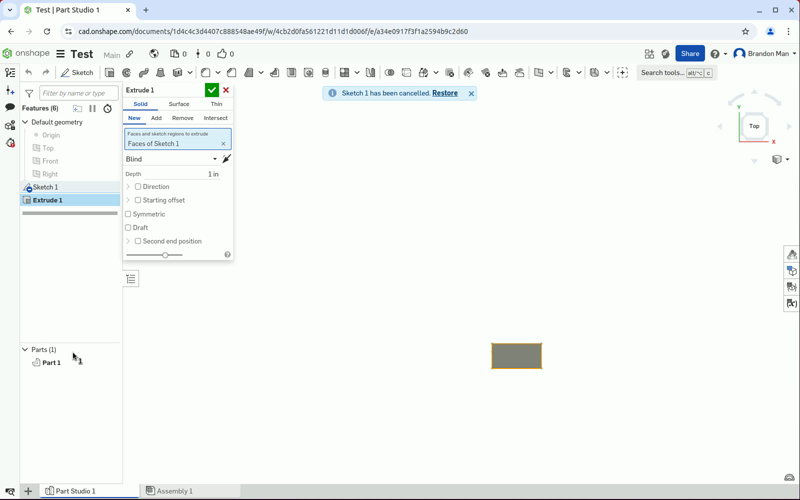
mouse_move(143, 106)
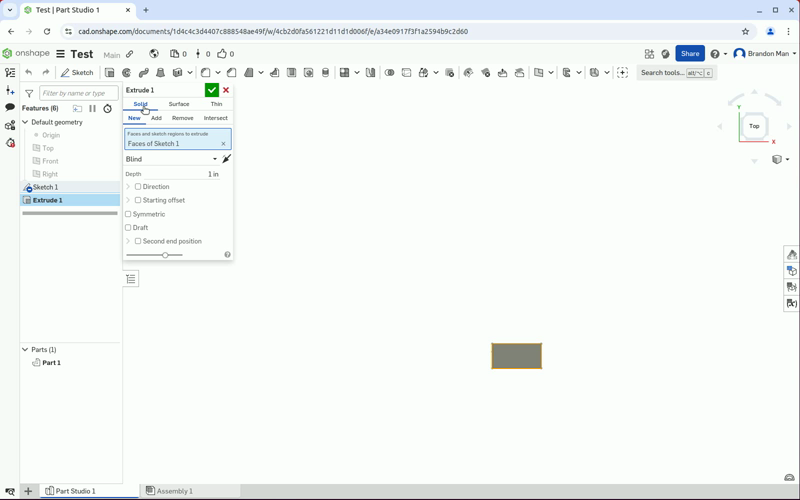
click(143, 106)
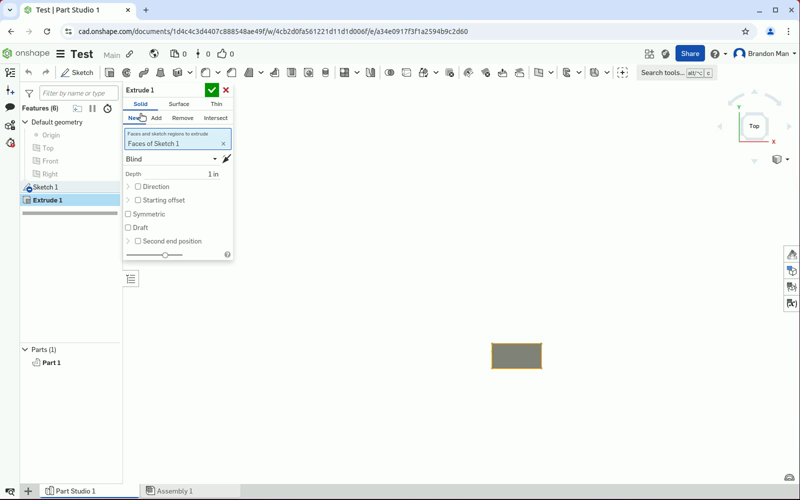
mouse_move(137, 120)
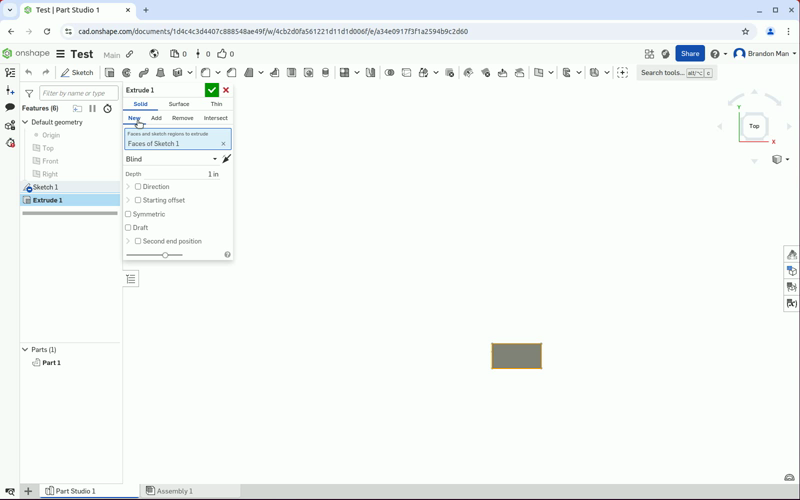
click(137, 120)
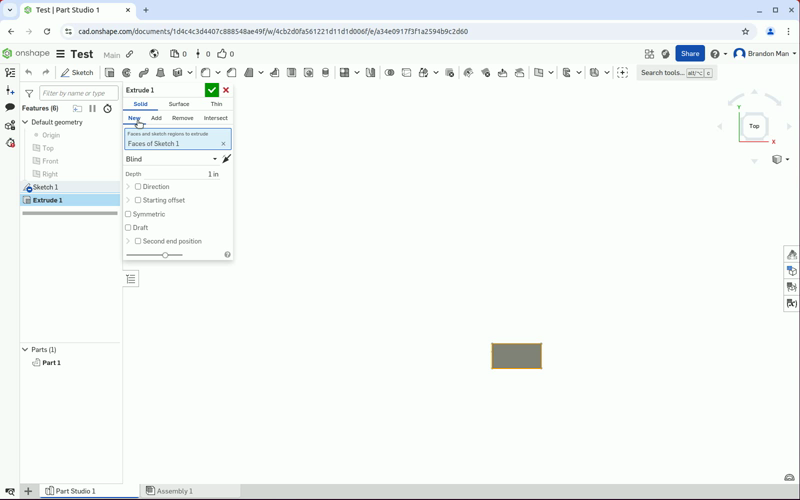
key(tab, 4)
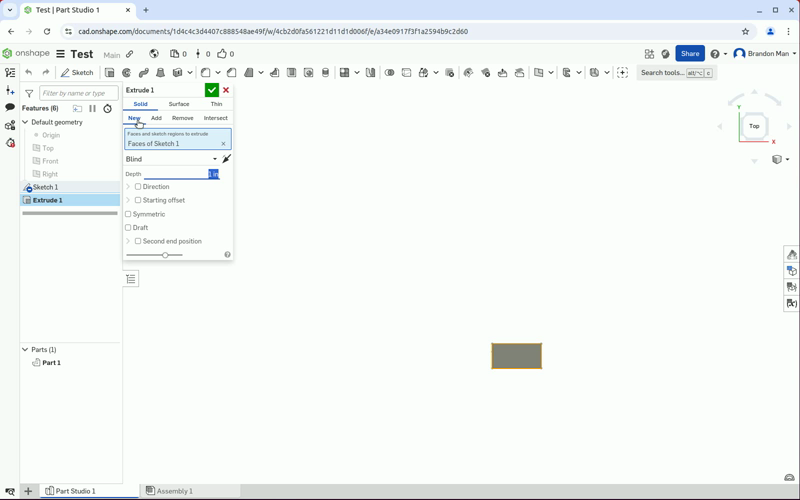
text(1.926)
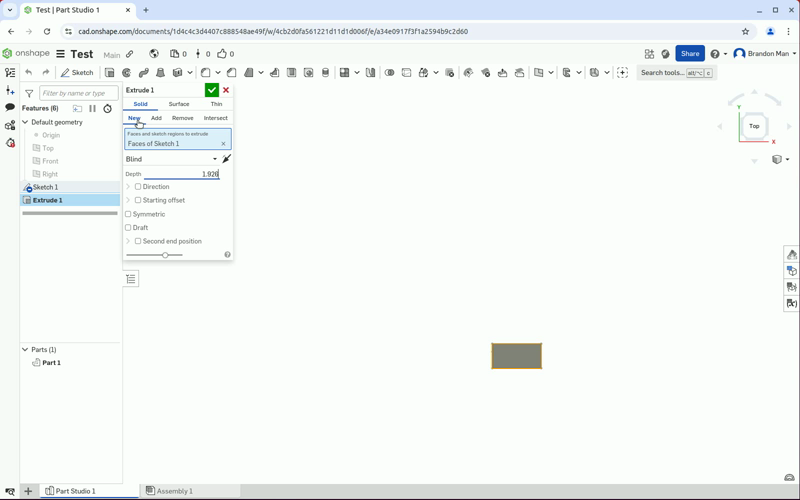
key(enter)
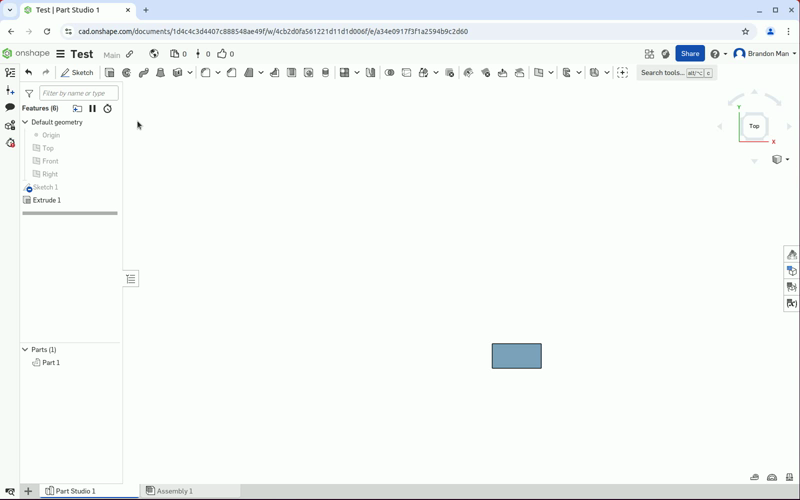
key(shift+h)
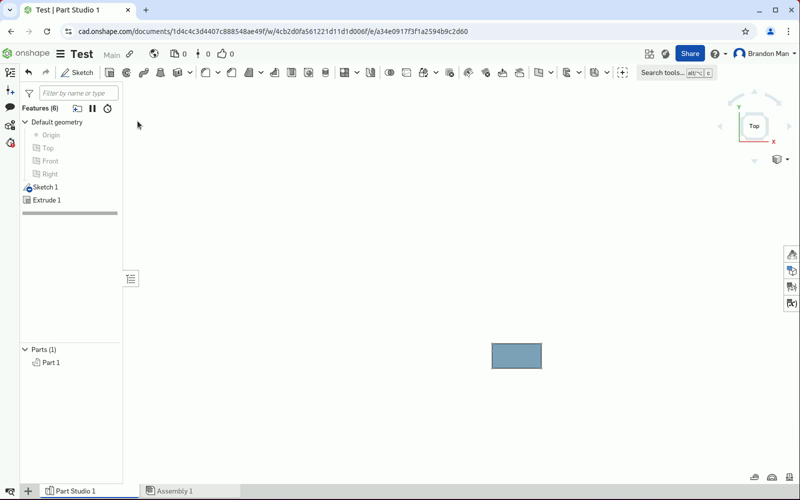
key(shift+h)
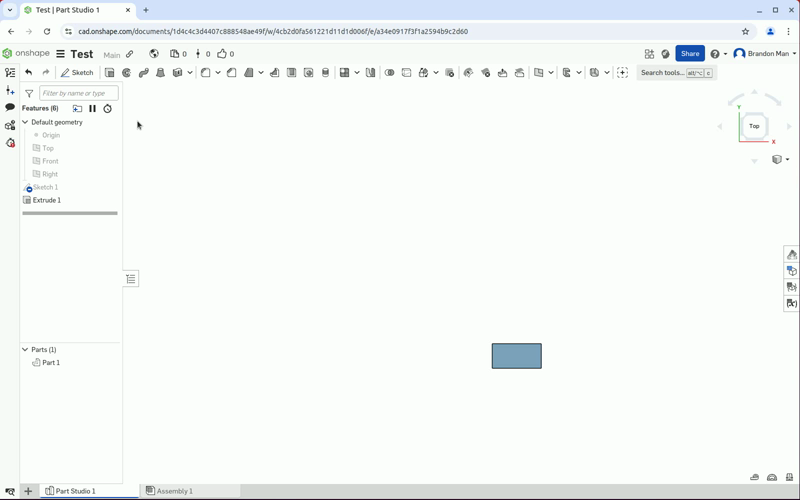
mouse_move(73, 189)
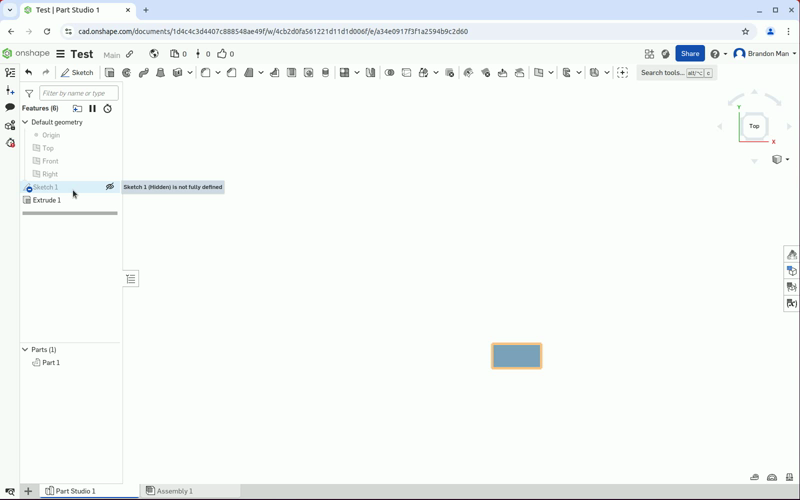
click(73, 189)
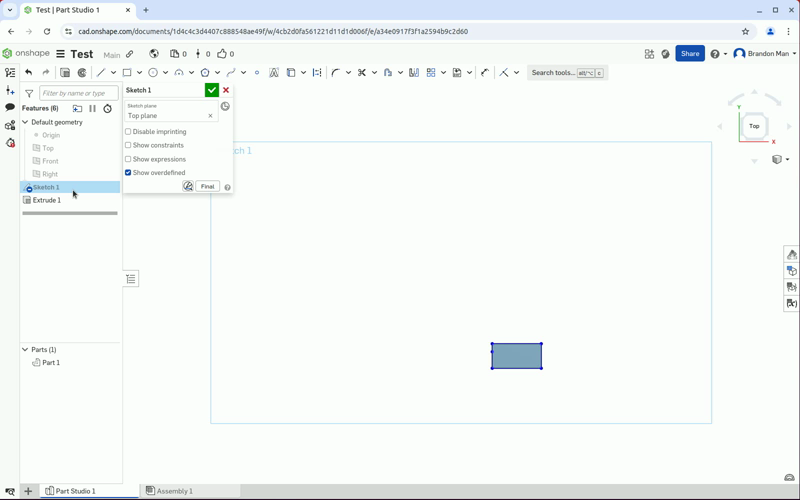
mouse_move(229, 92)
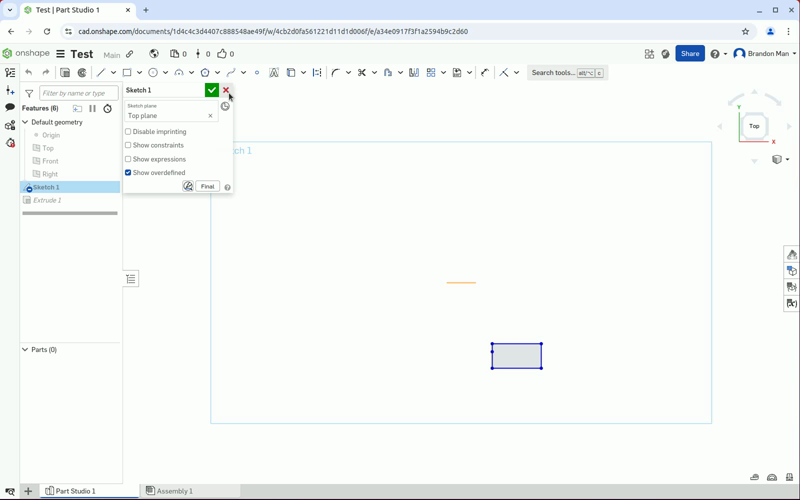
click(229, 92)
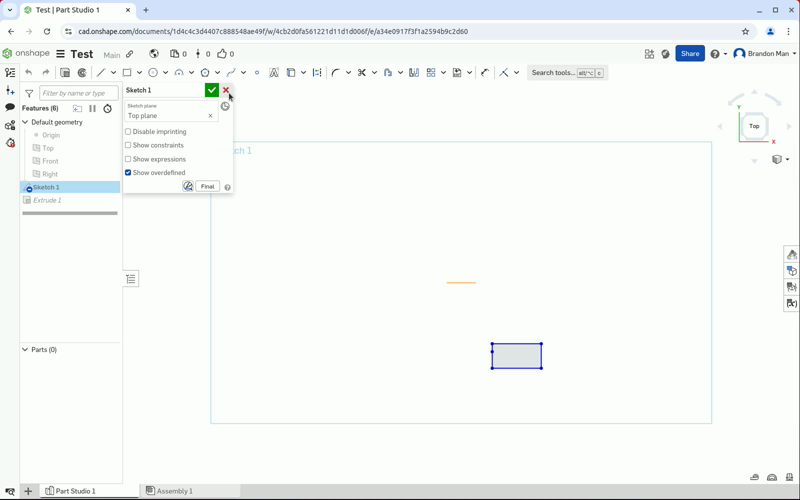
key(shift+s)
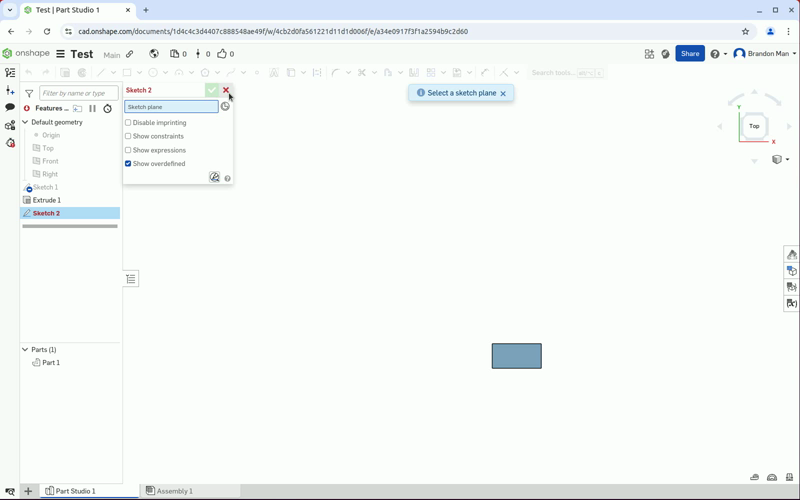
mouse_move(73, 150)
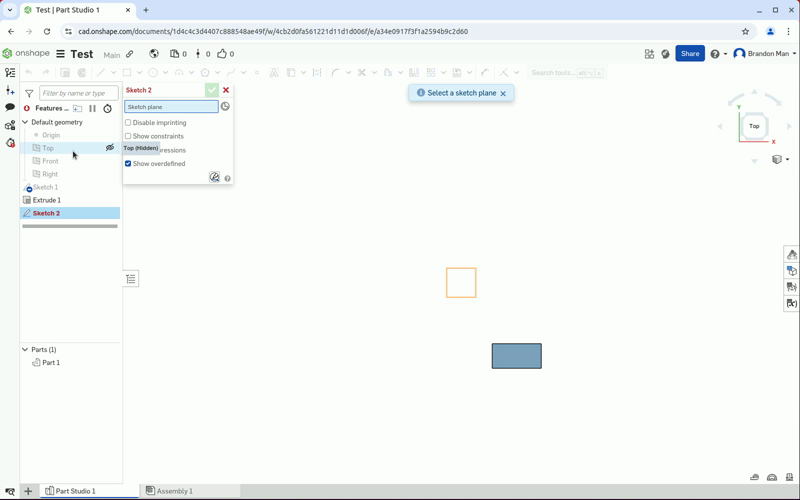
click(73, 150)
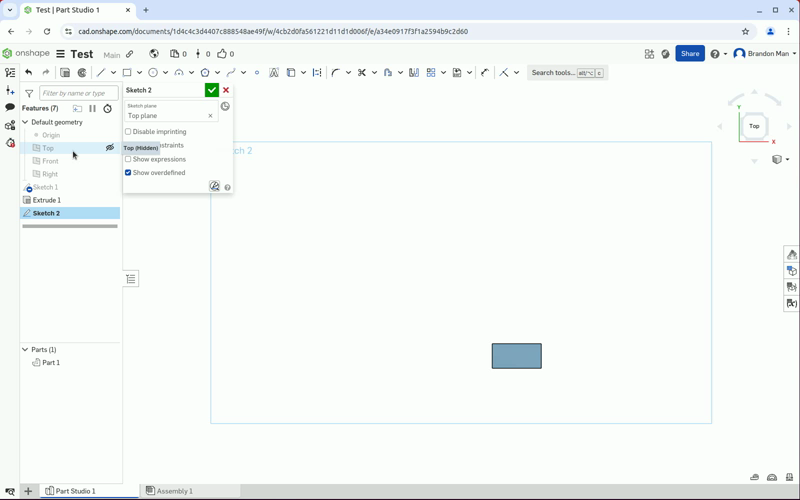
mouse_move(73, 352)
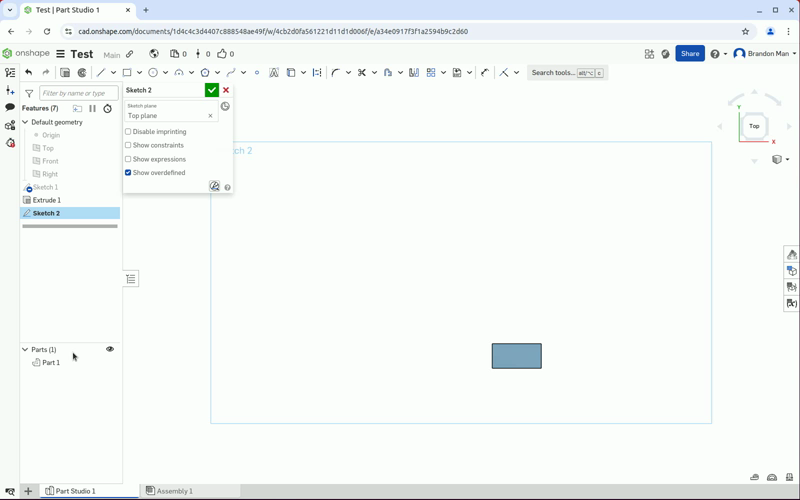
key(y)
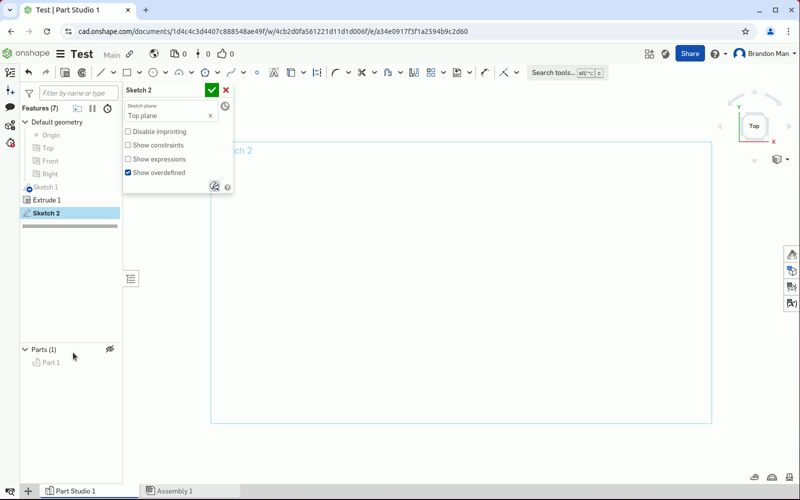
key(l)
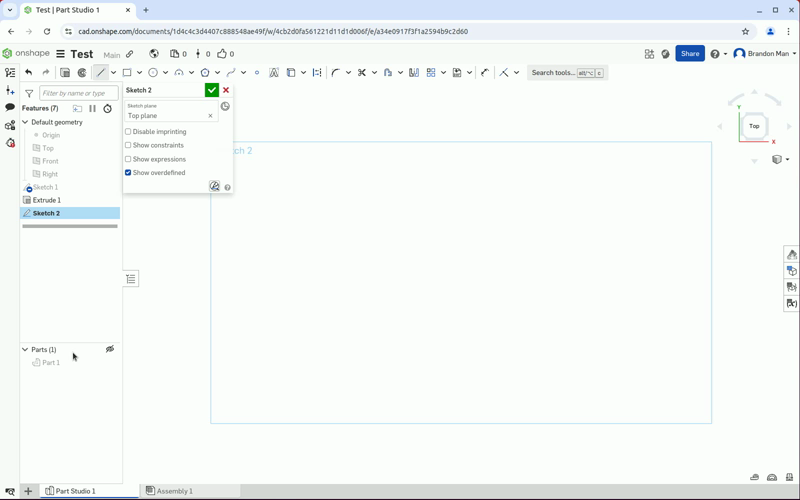
key_down(shift)
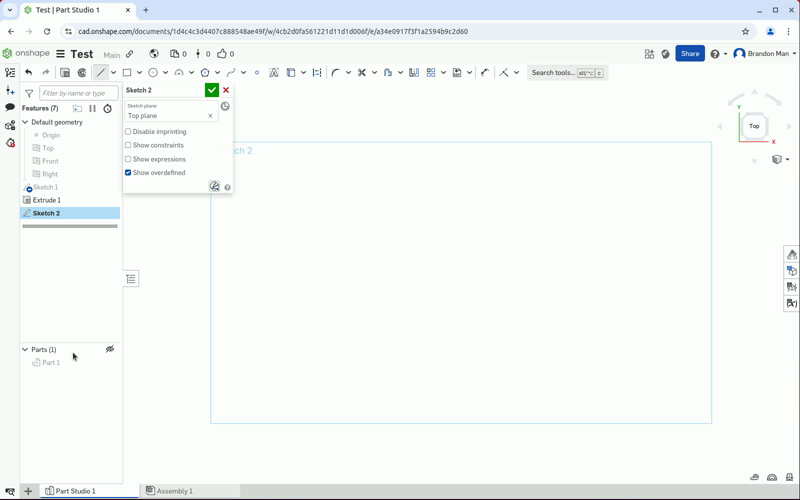
mouse_move(492, 393)
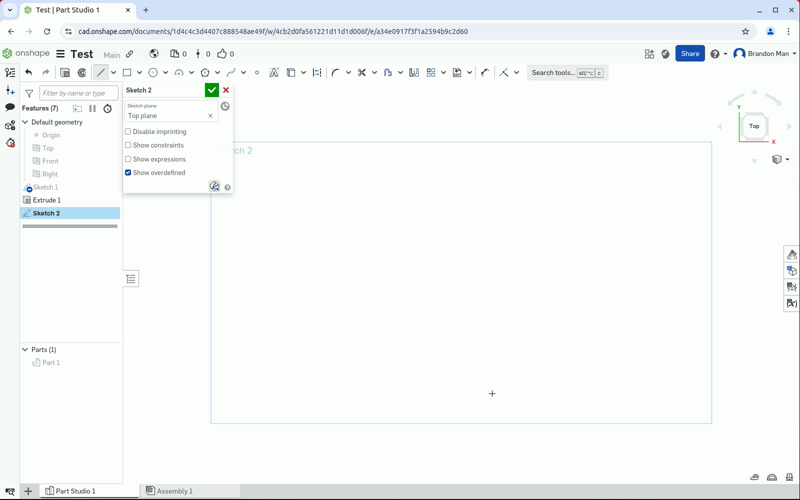
click(492, 393)
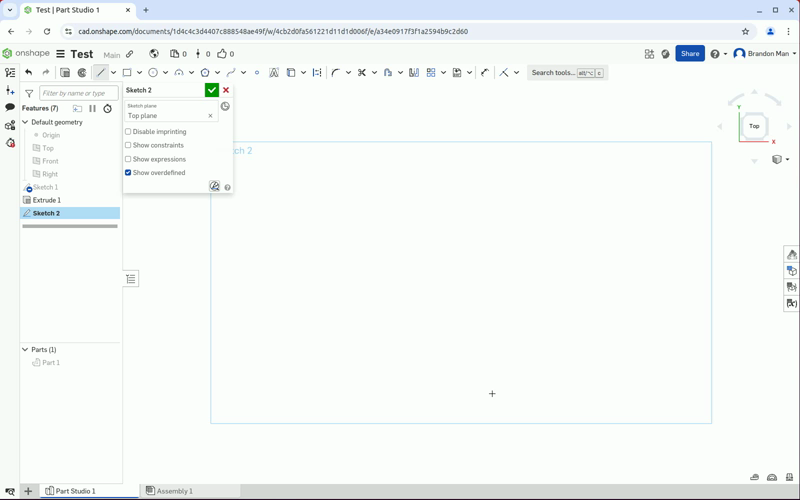
key_up(shift)
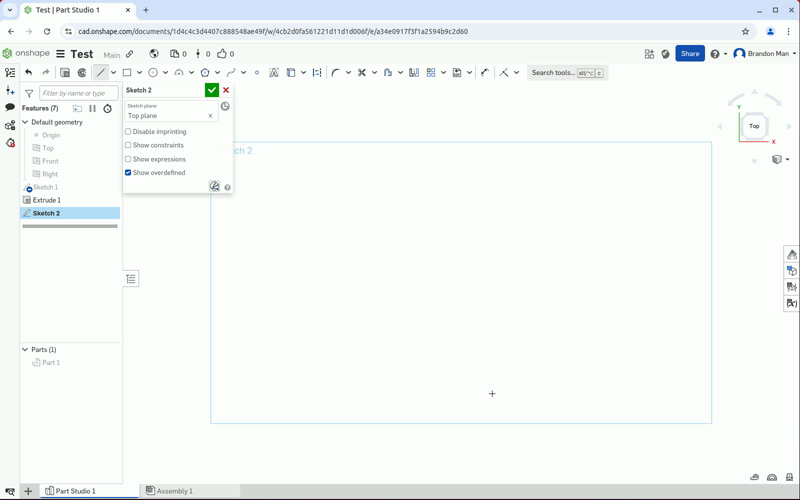
key_down(shift)
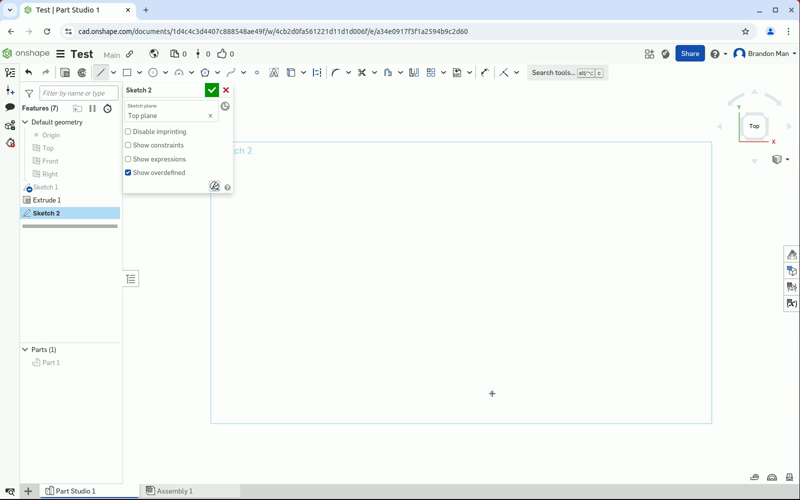
mouse_move(522, 393)
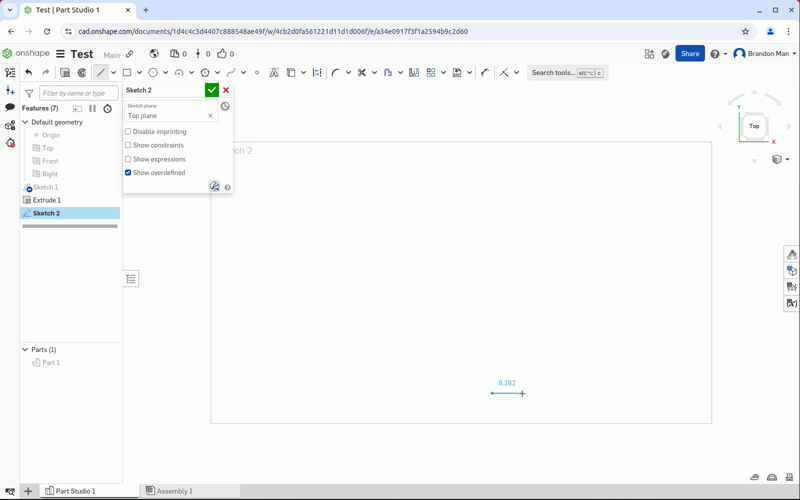
mouse_move(541, 393)
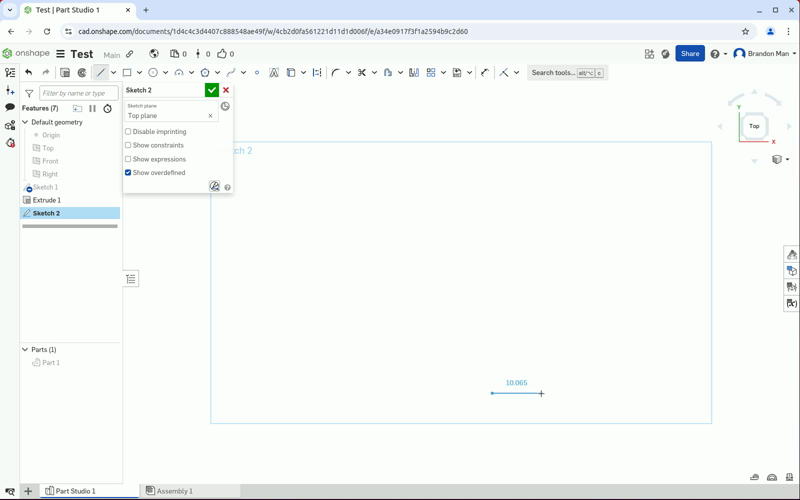
click(541, 393)
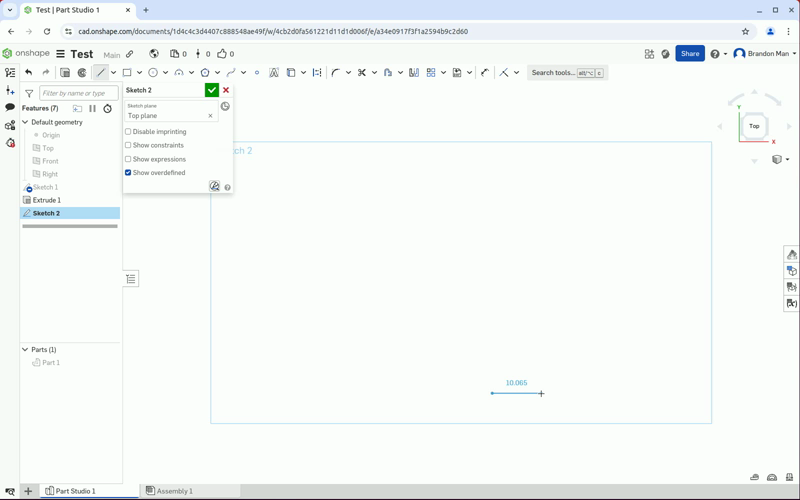
key_up(shift)
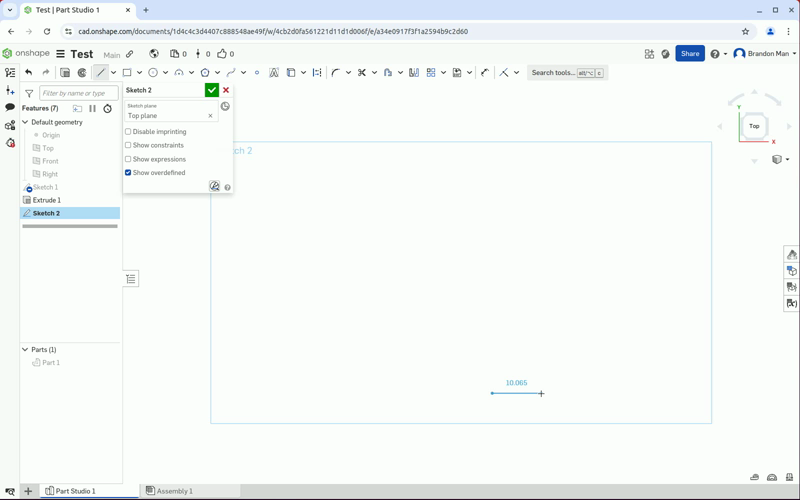
key_down(shift)
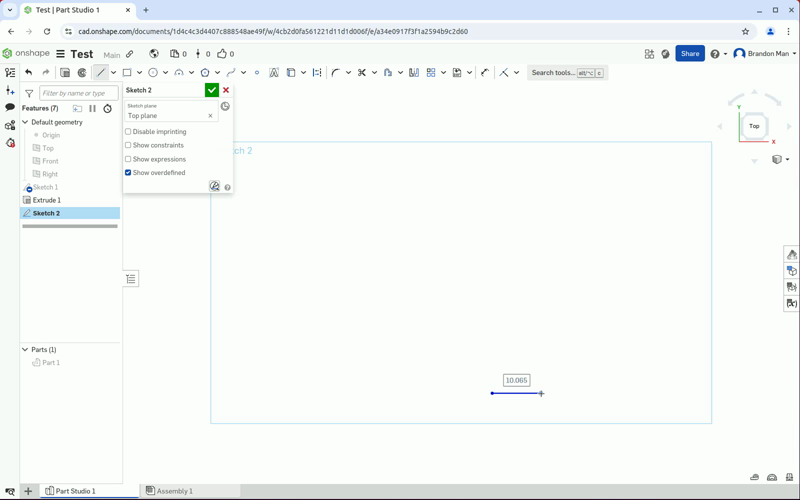
mouse_move(571, 393)
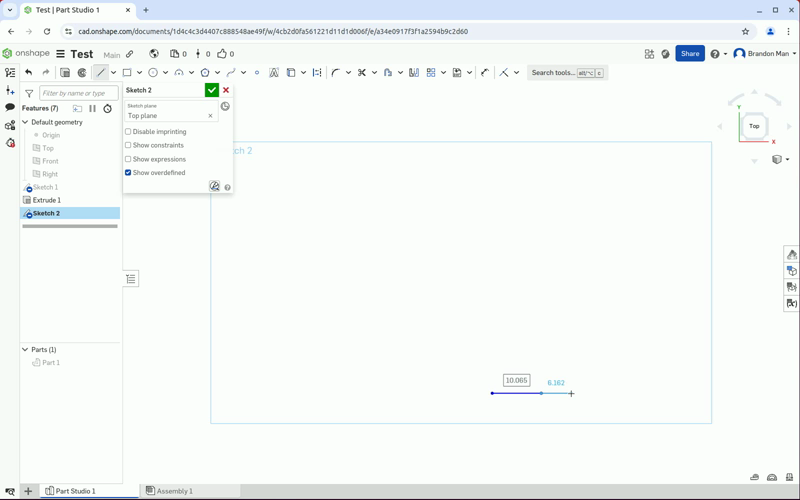
mouse_move(541, 369)
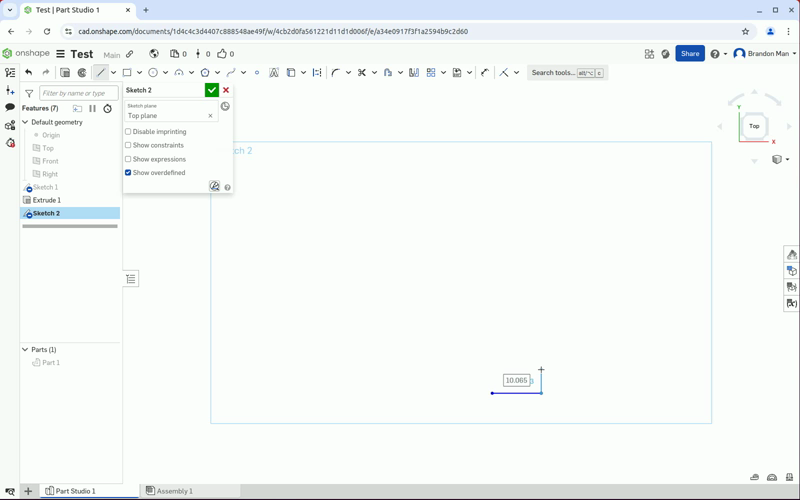
click(541, 369)
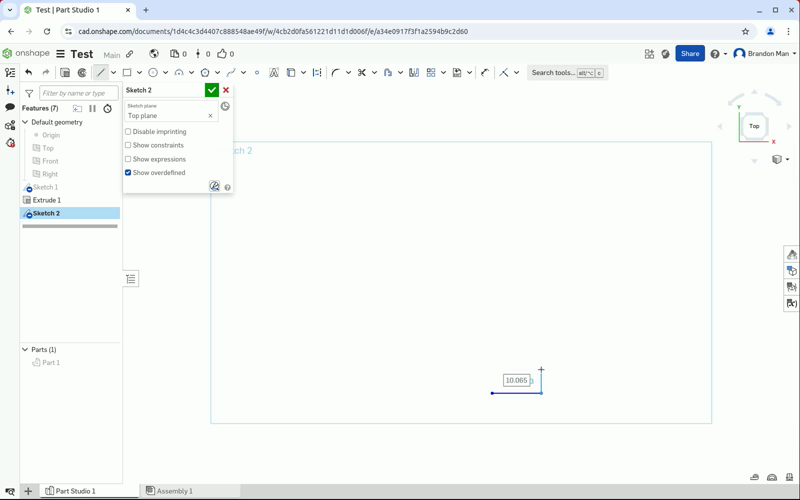
key_up(shift)
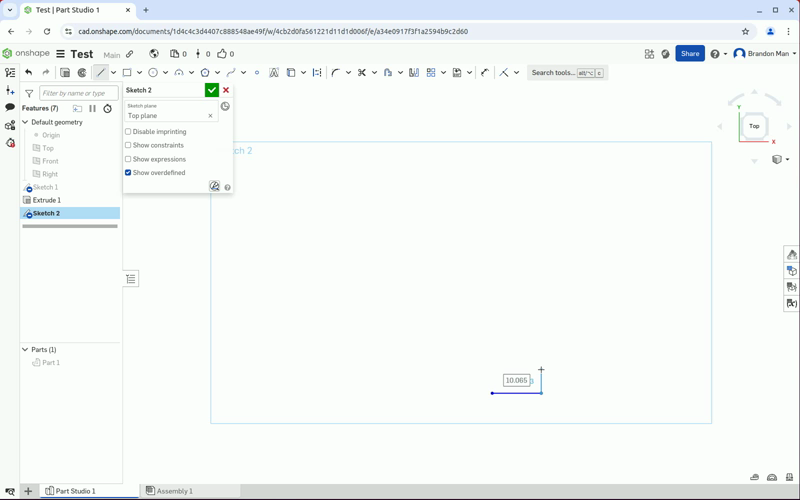
key_down(shift)
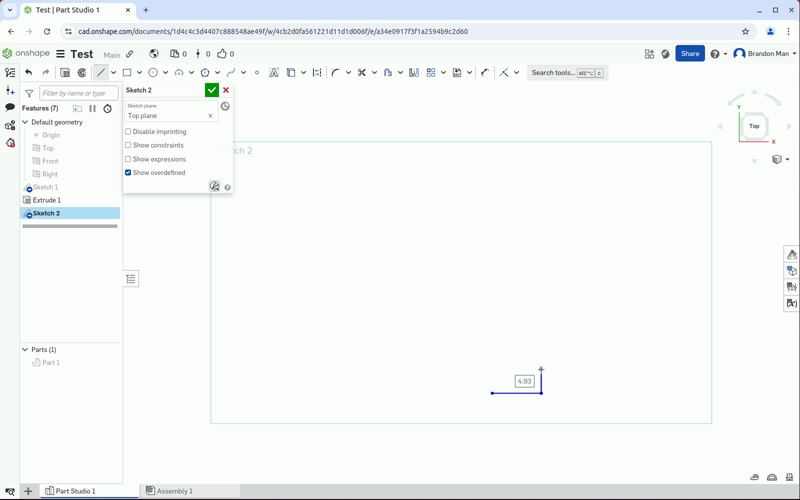
mouse_move(571, 369)
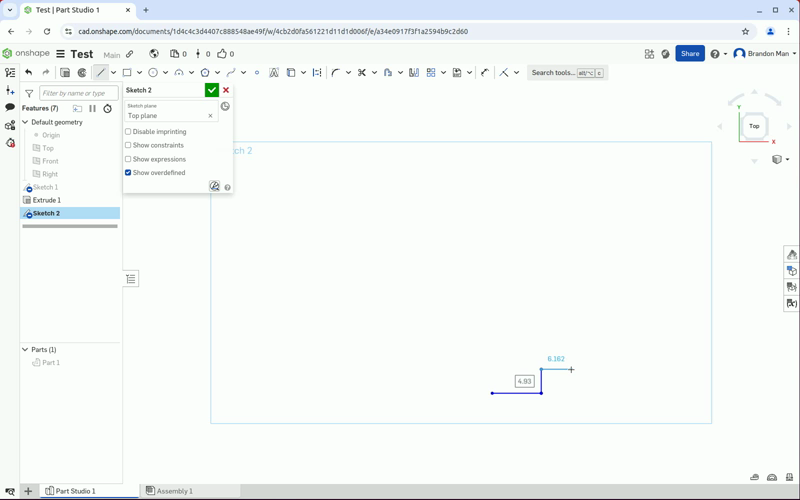
mouse_move(492, 369)
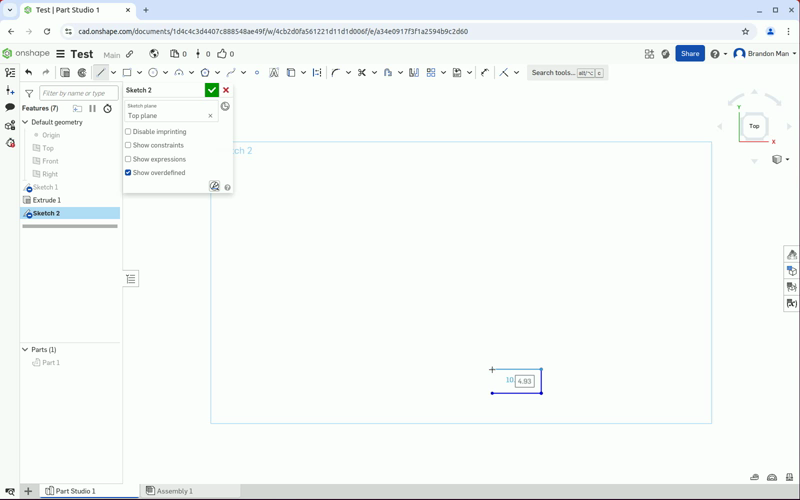
click(492, 369)
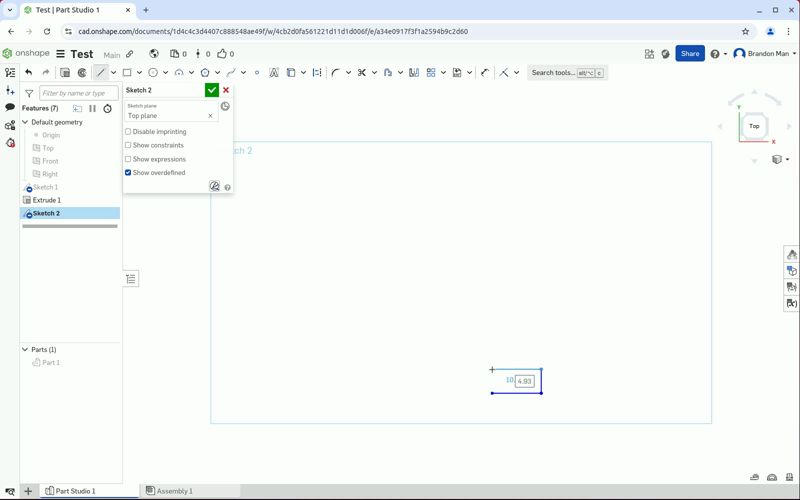
key_up(shift)
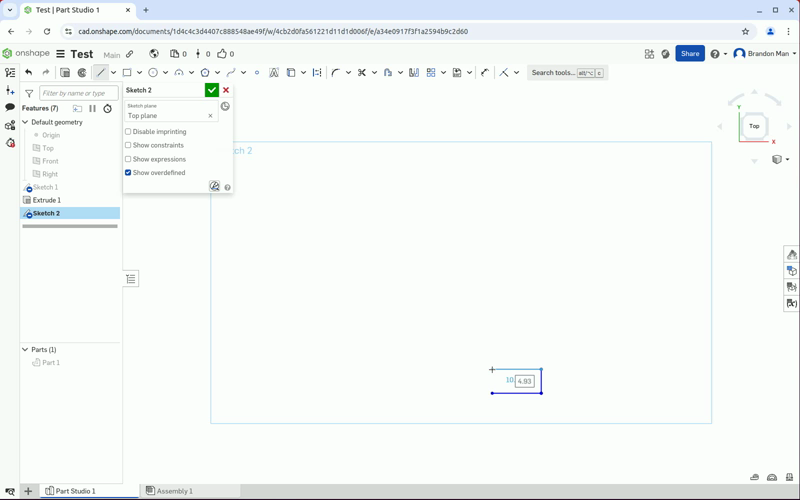
key_down(shift)
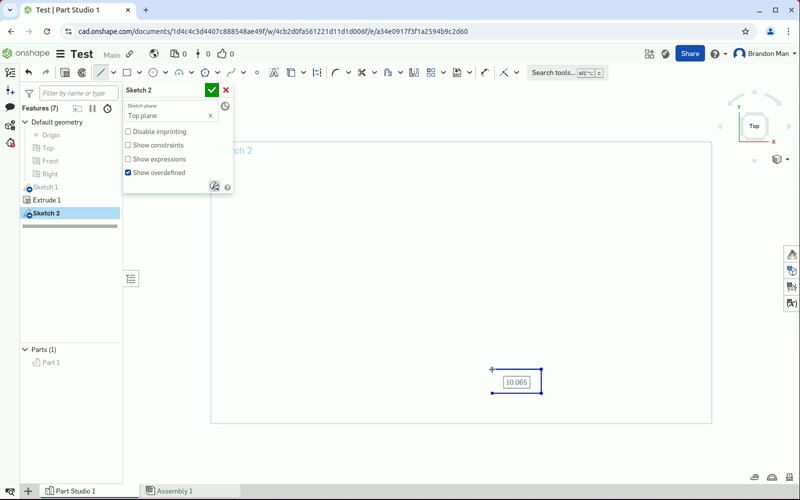
mouse_move(522, 369)
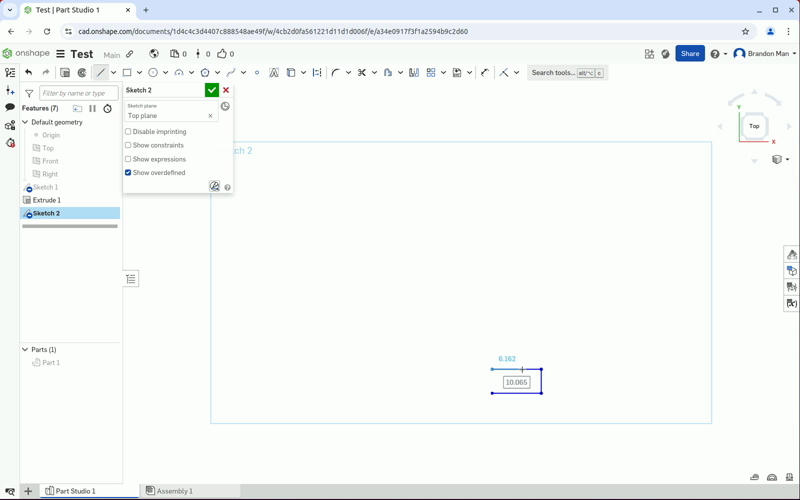
mouse_move(492, 384)
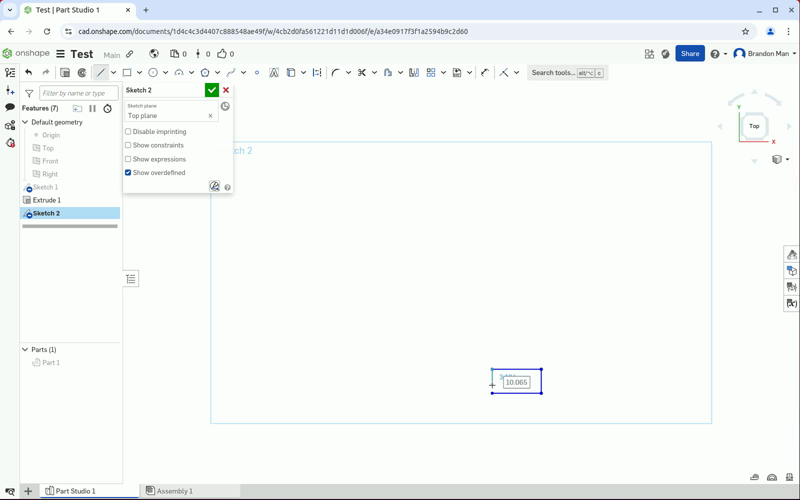
click(492, 384)
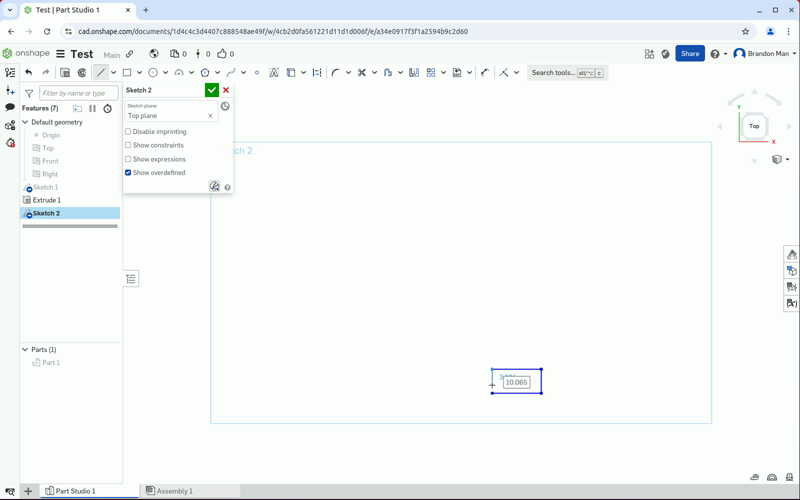
key_up(shift)
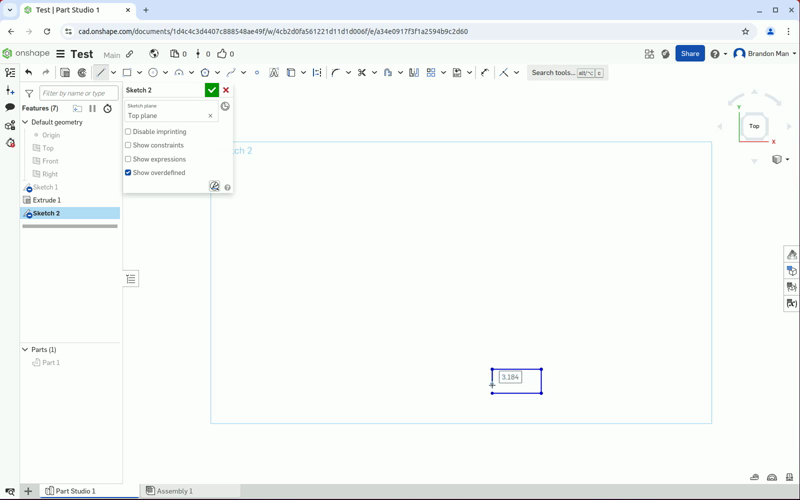
mouse_move(522, 384)
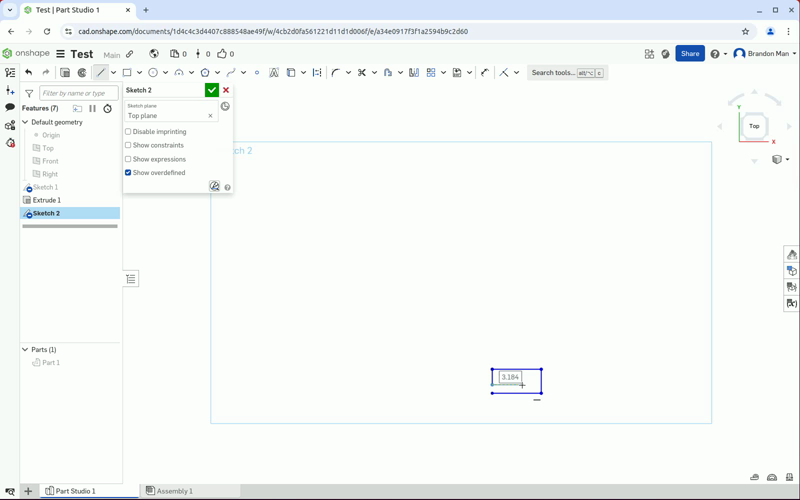
key_down(shift)
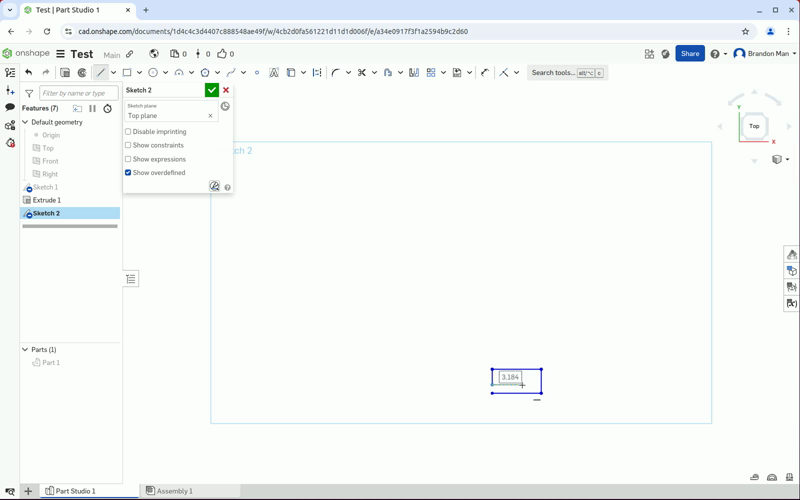
mouse_move(492, 393)
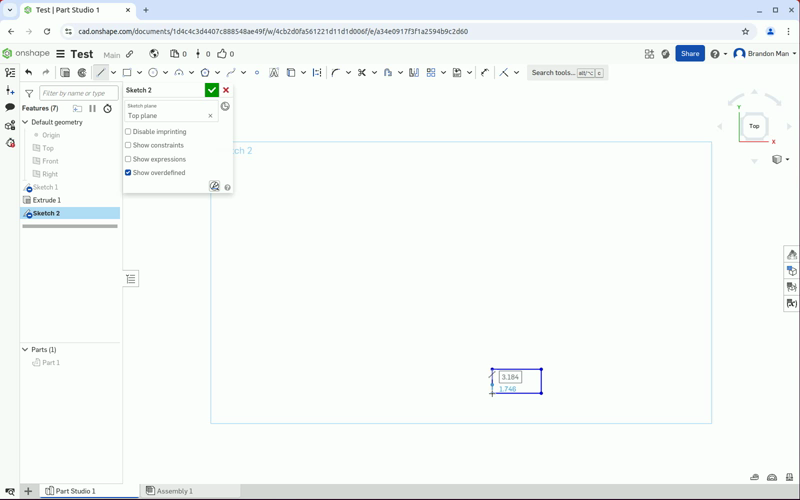
key_up(shift)
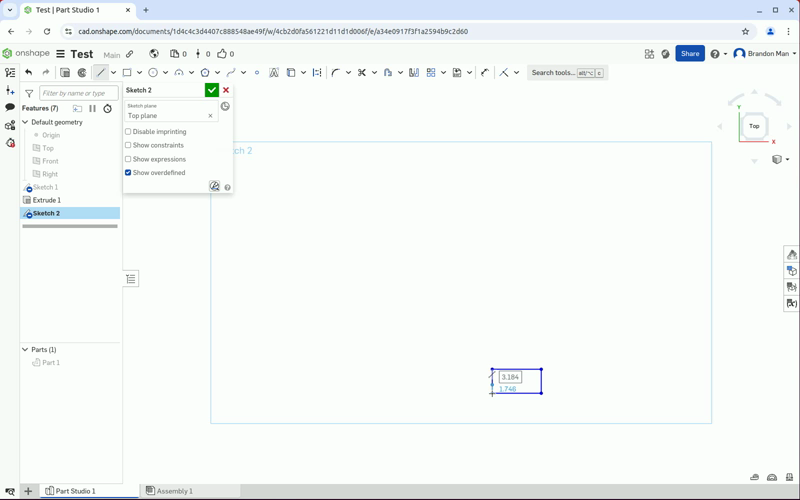
click(492, 393)
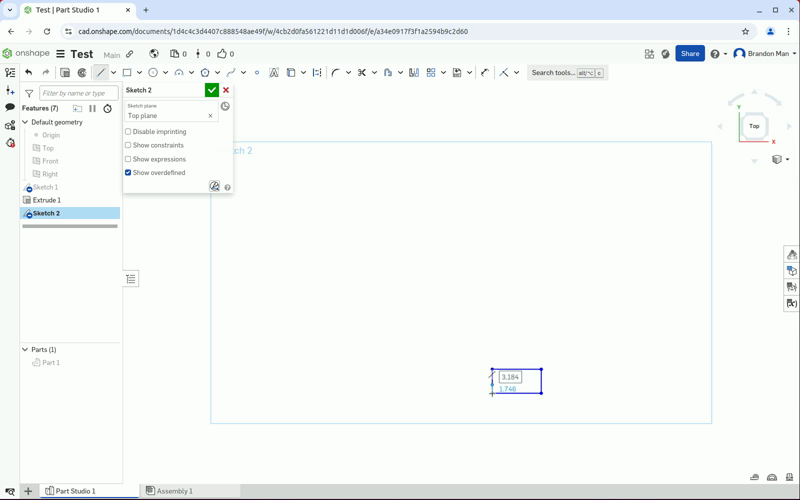
key(esc)
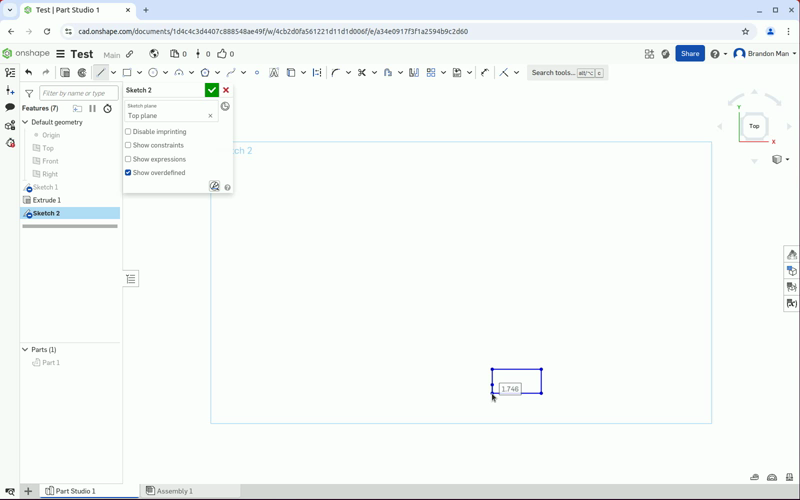
mouse_move(515, 373)
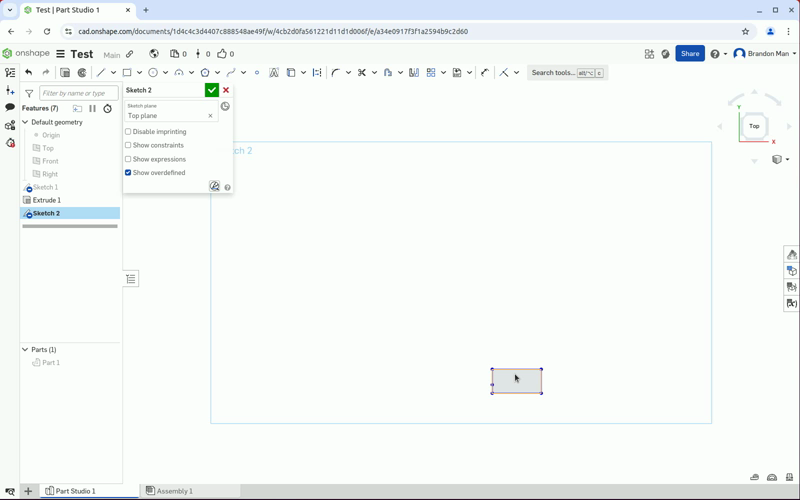
scroll(6)
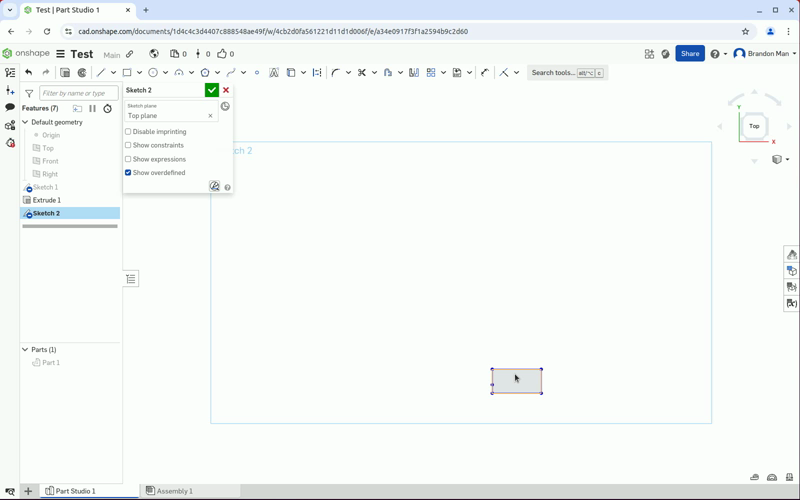
scroll(6)
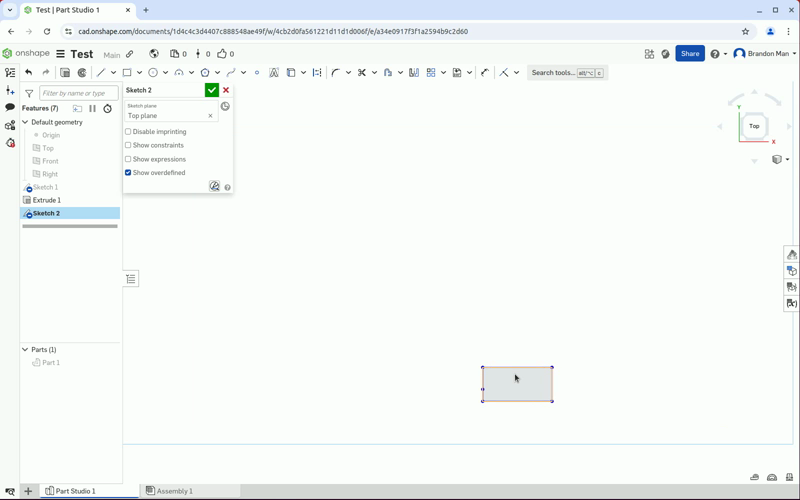
scroll(6)
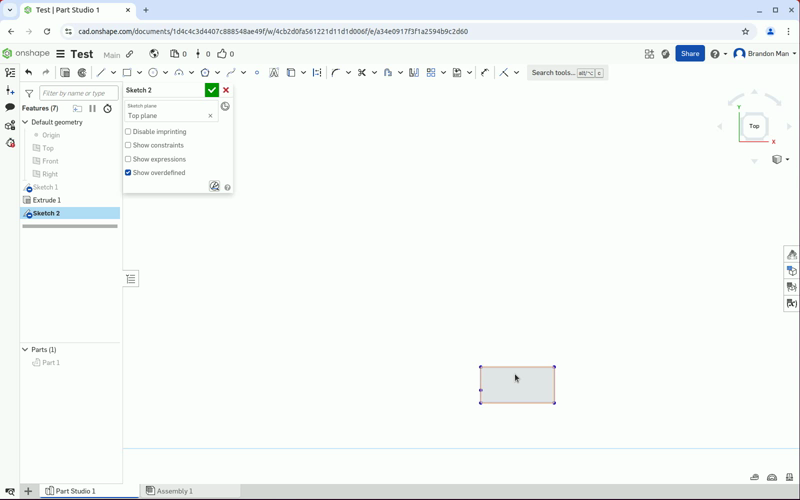
scroll(6)
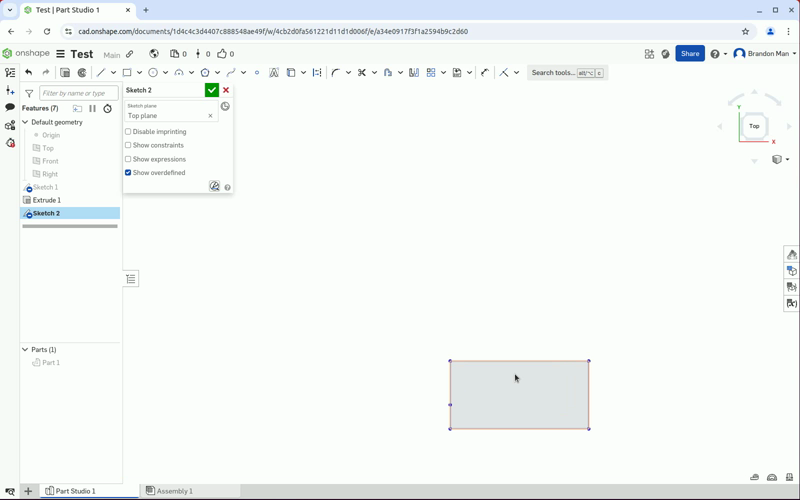
scroll(6)
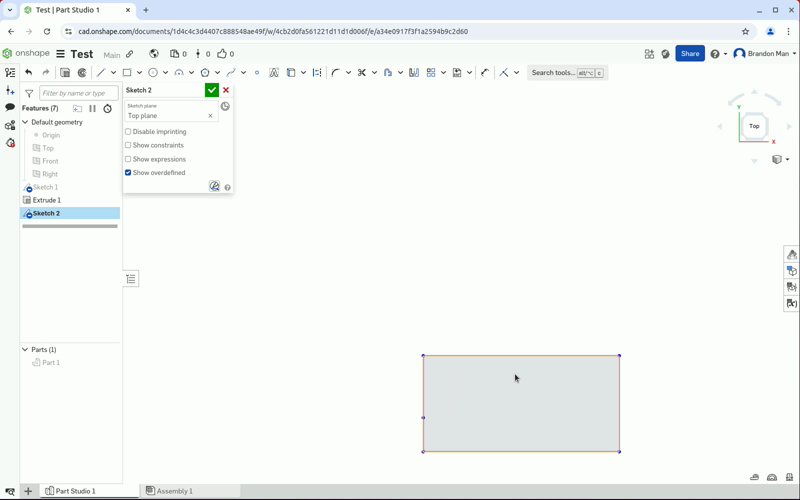
scroll(6)
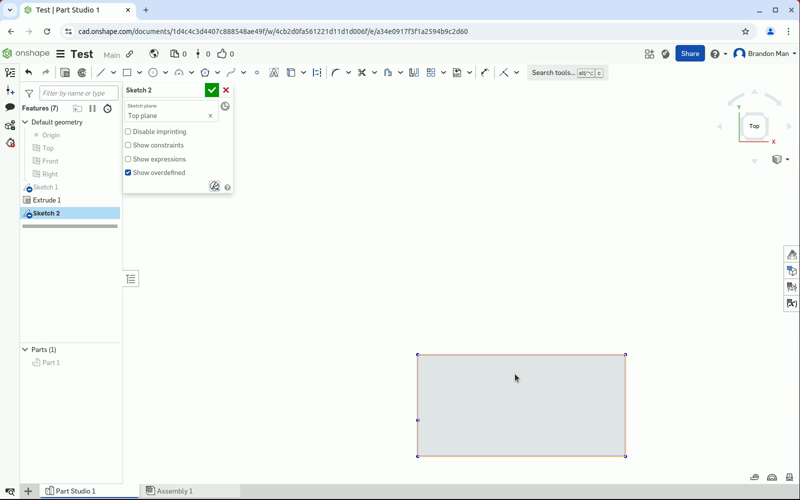
scroll(6)
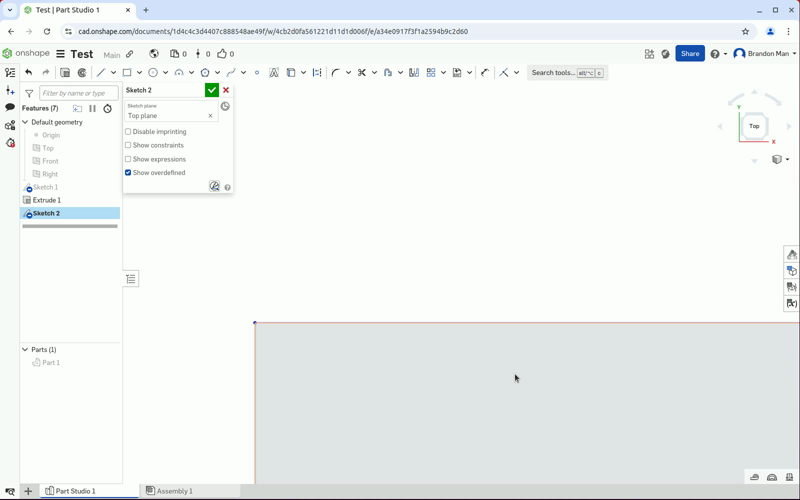
click(515, 373)
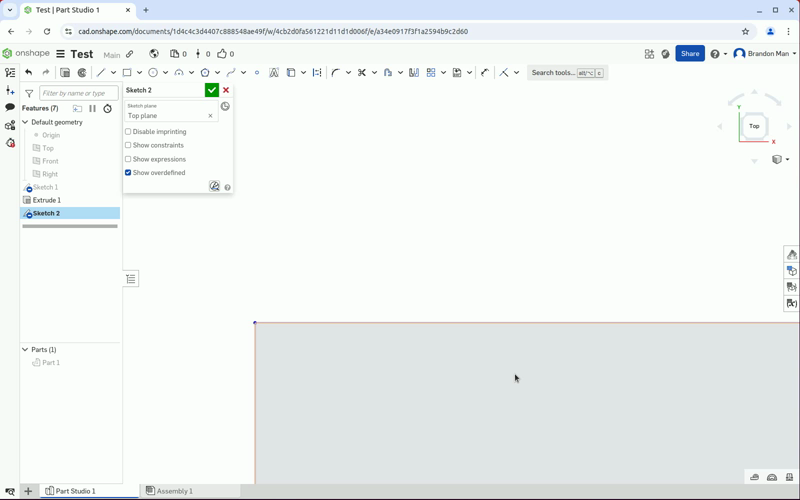
scroll(-6)
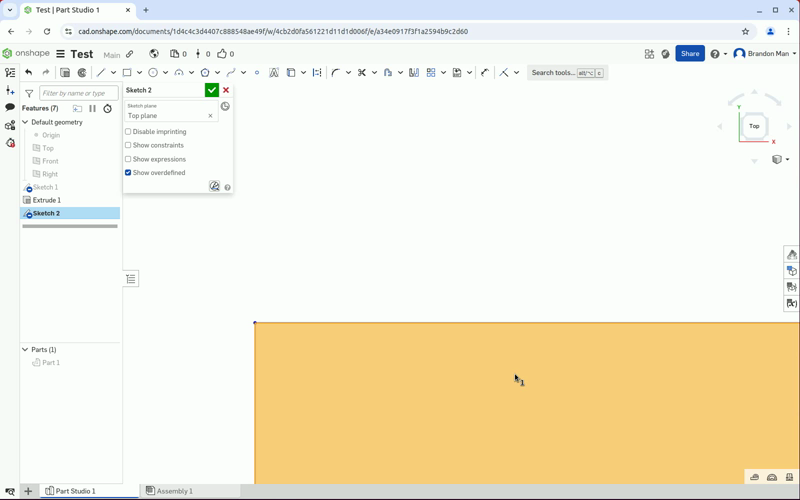
scroll(-6)
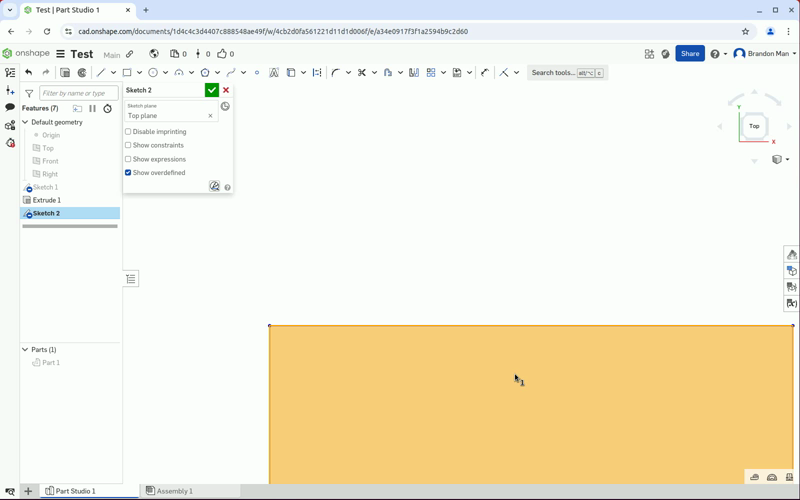
scroll(-6)
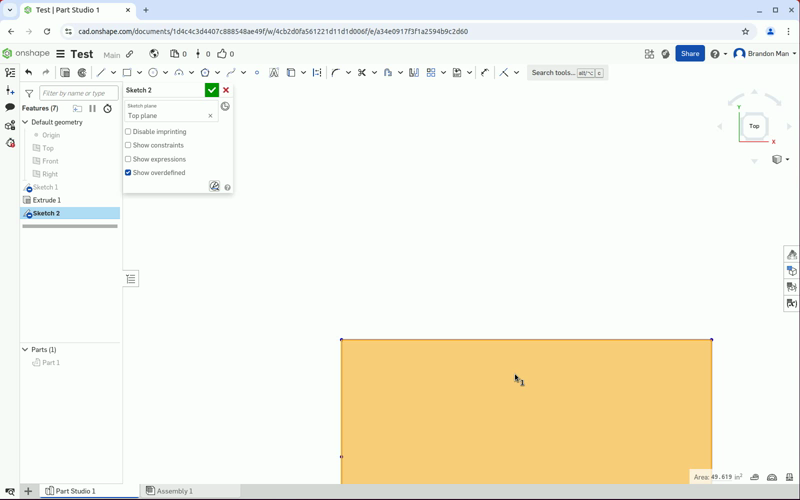
scroll(-6)
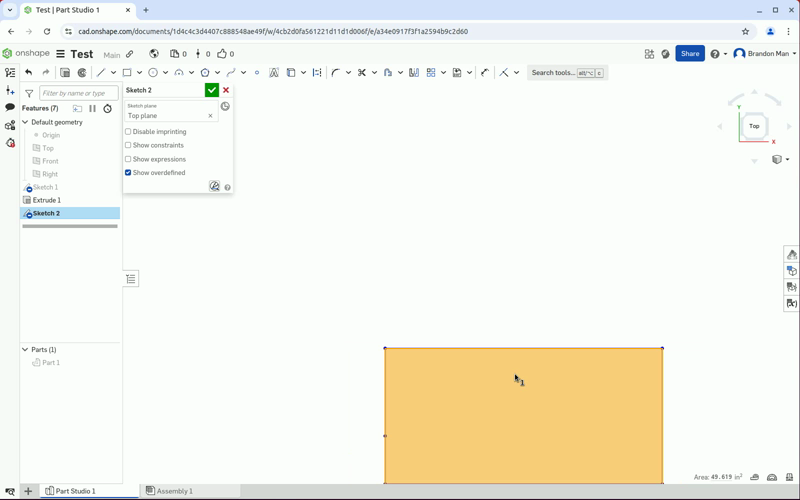
scroll(-6)
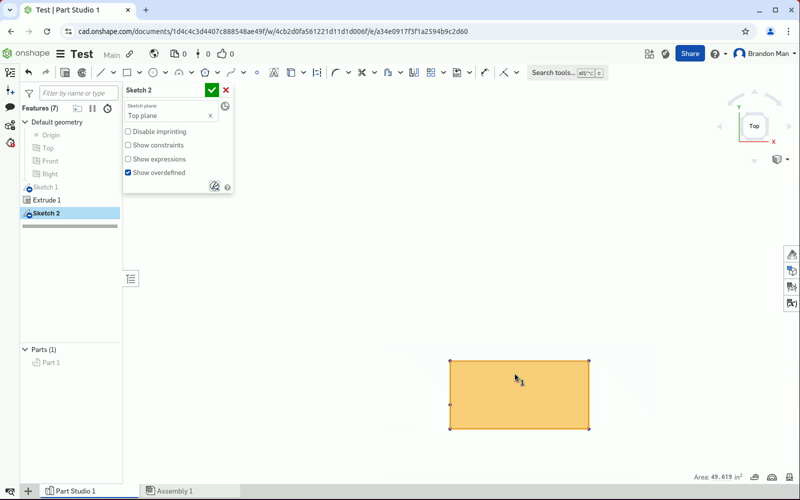
scroll(-6)
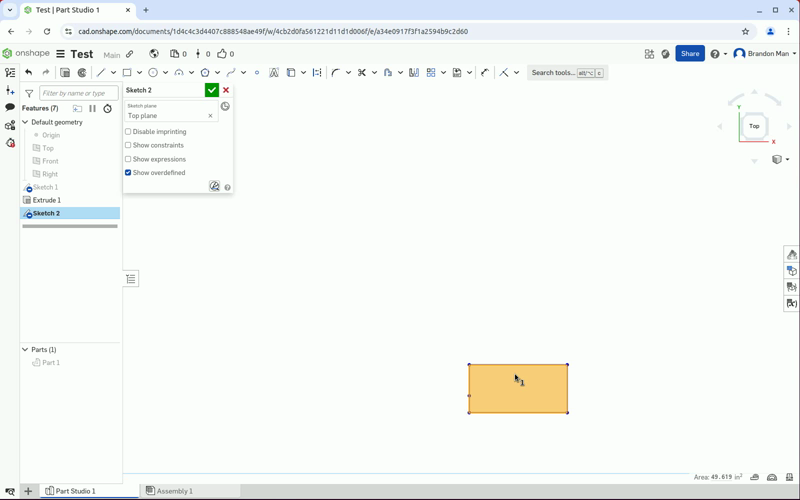
scroll(-6)
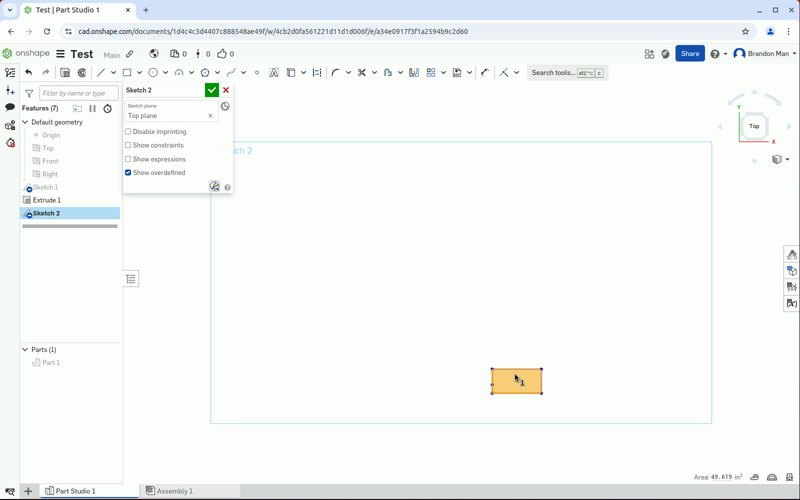
mouse_move(73, 352)
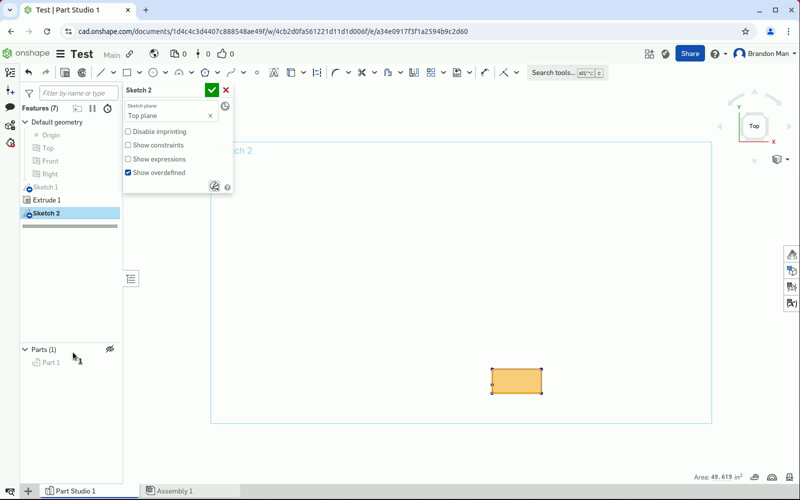
key(shift+y)
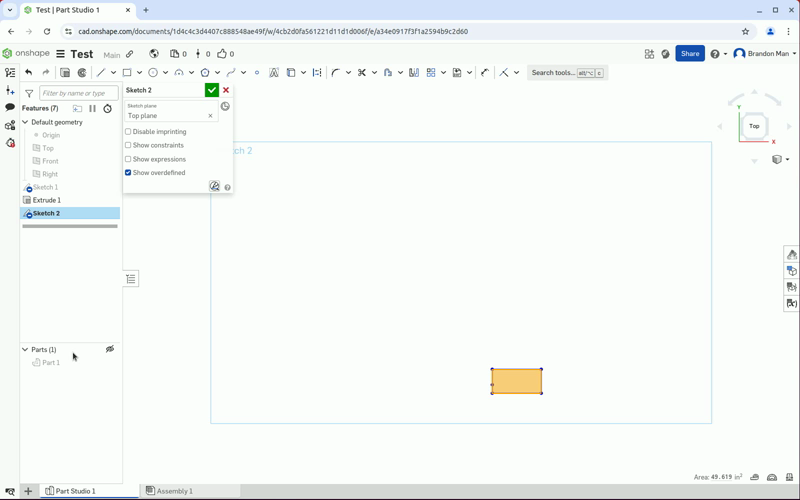
key(shift+e)
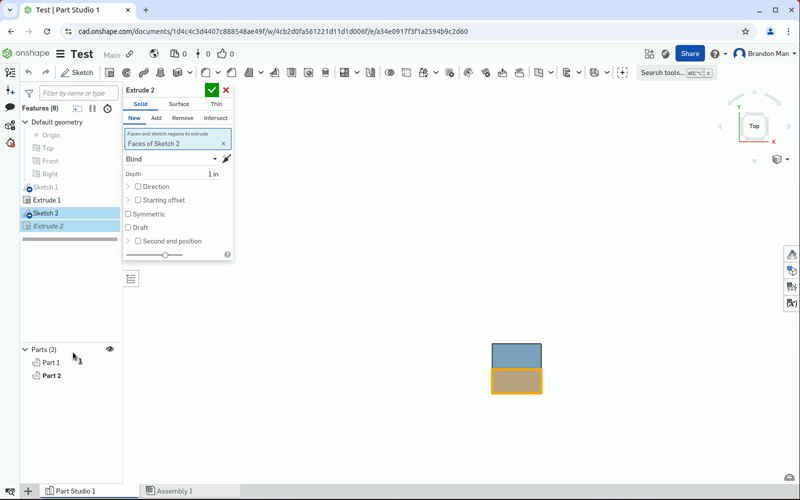
mouse_move(143, 106)
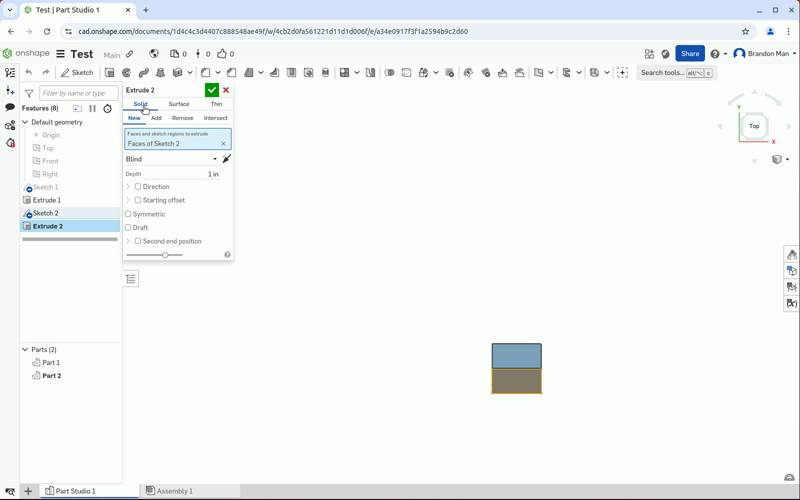
click(143, 106)
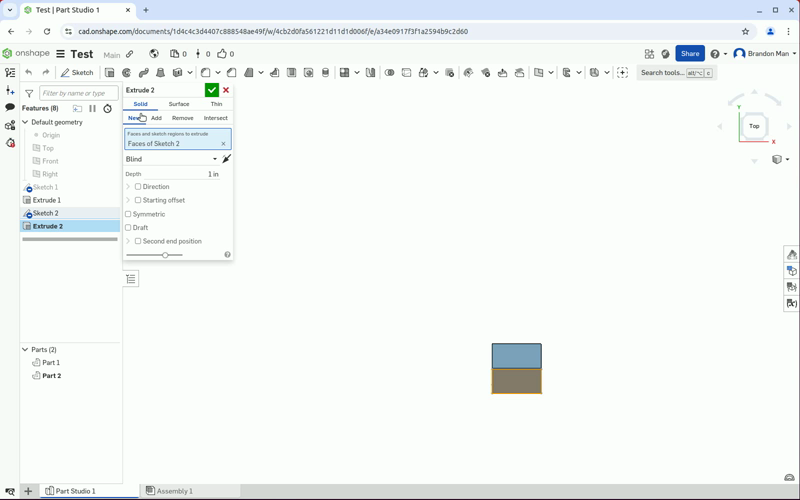
mouse_move(137, 120)
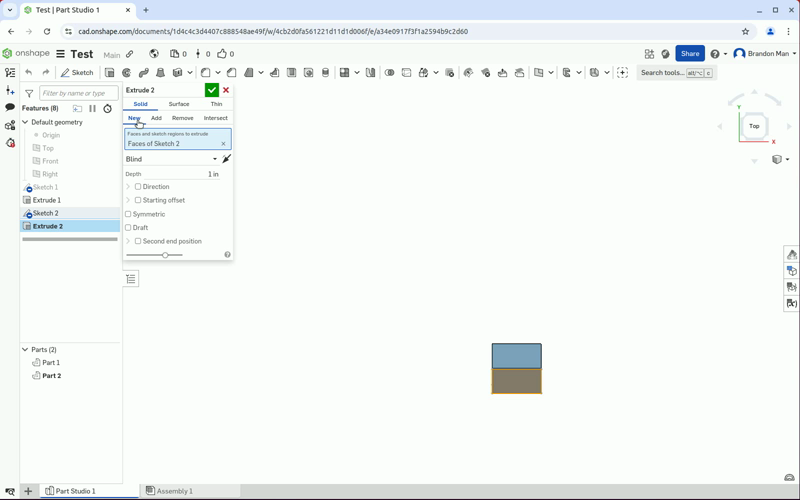
click(137, 120)
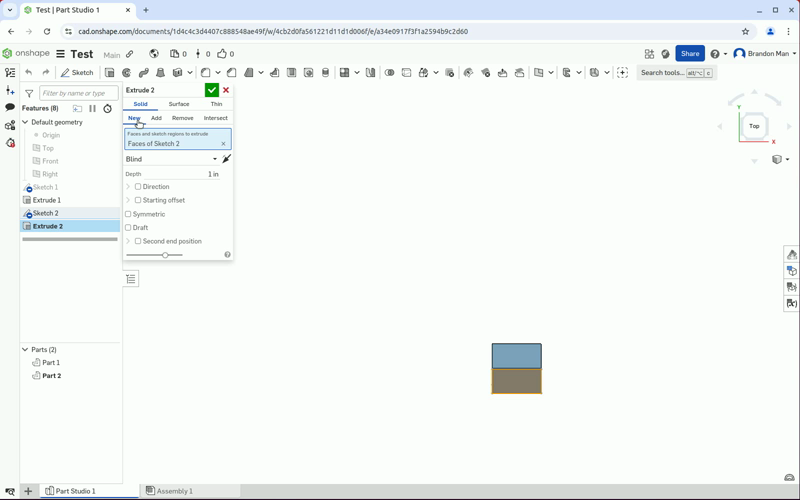
key(tab, 4)
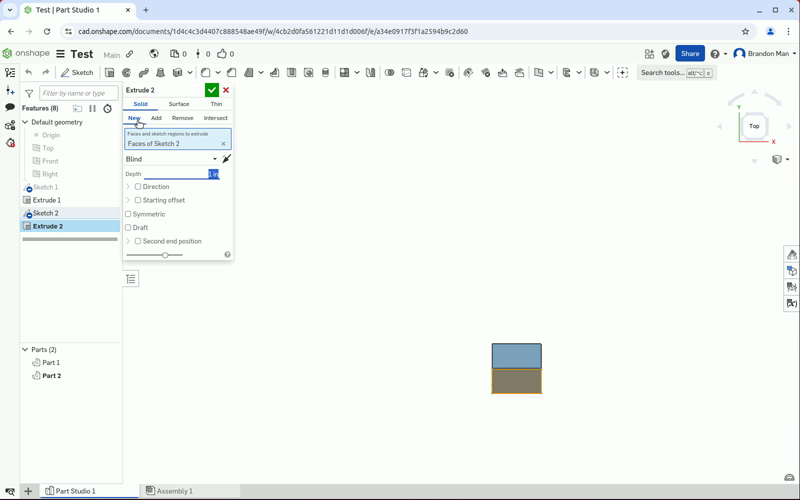
text(1.926)
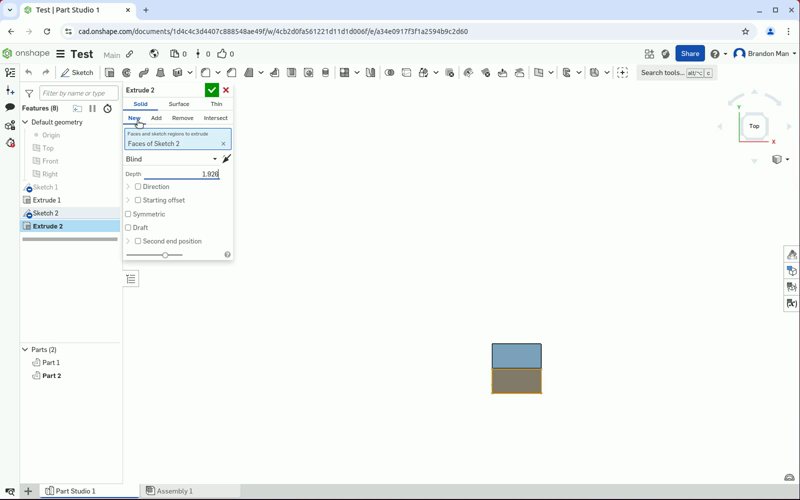
key(enter)
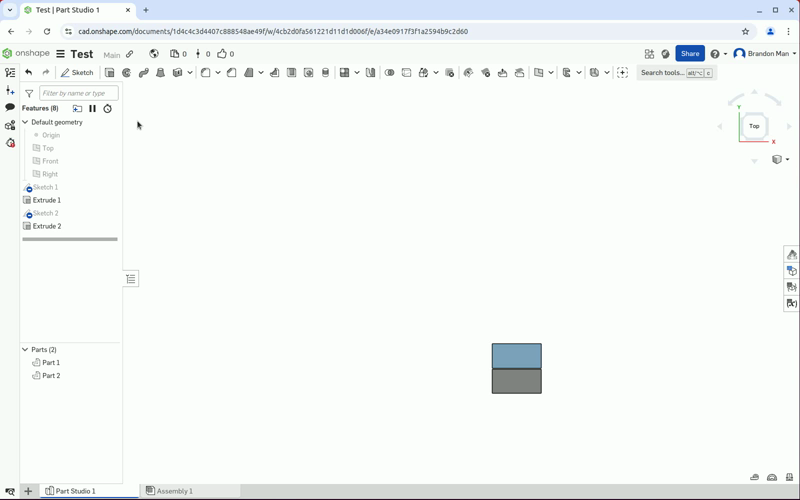
key(shift+h)
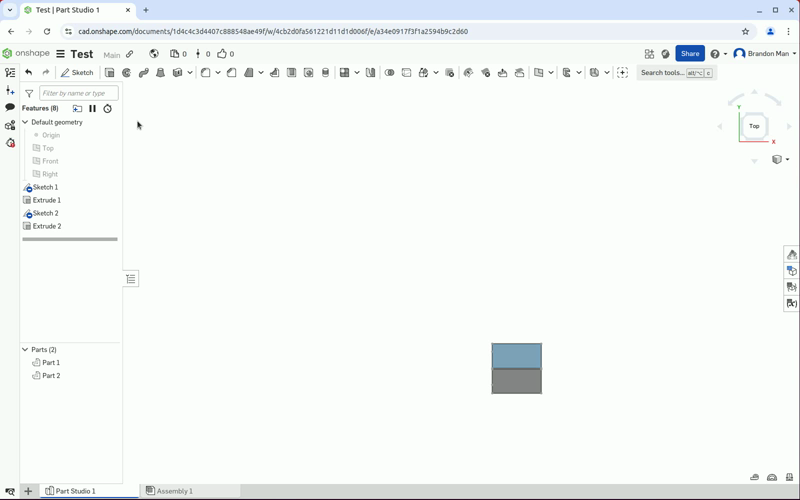
key(shift+h)
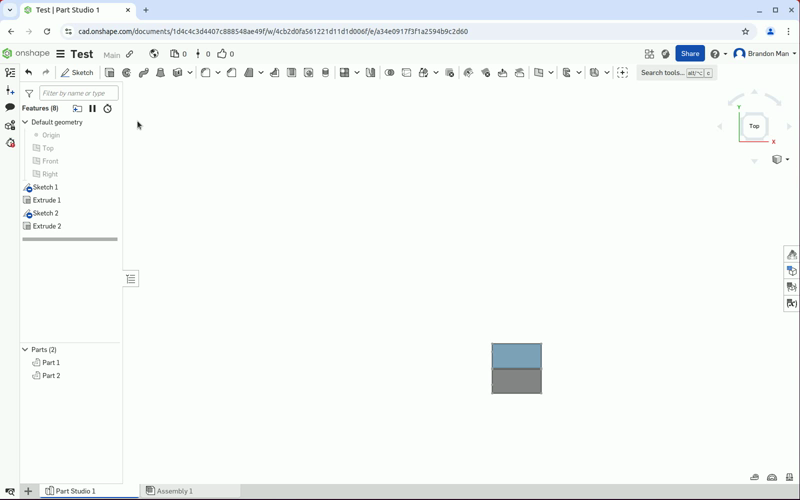
key(shift+7)
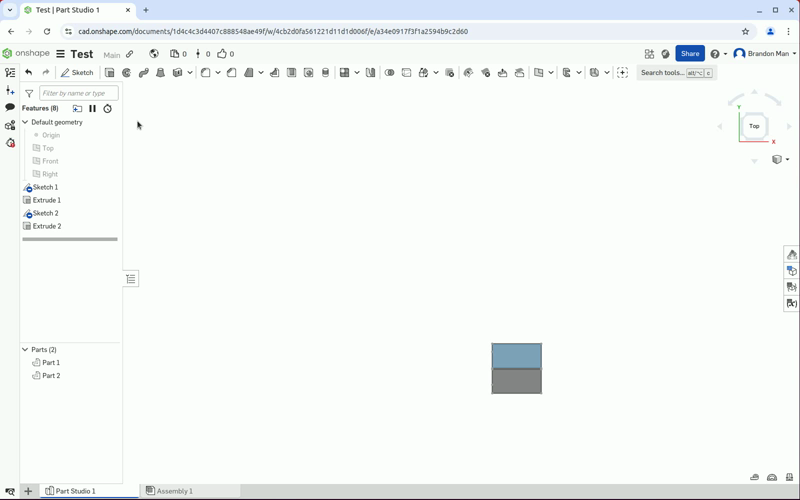
key(up, 3)
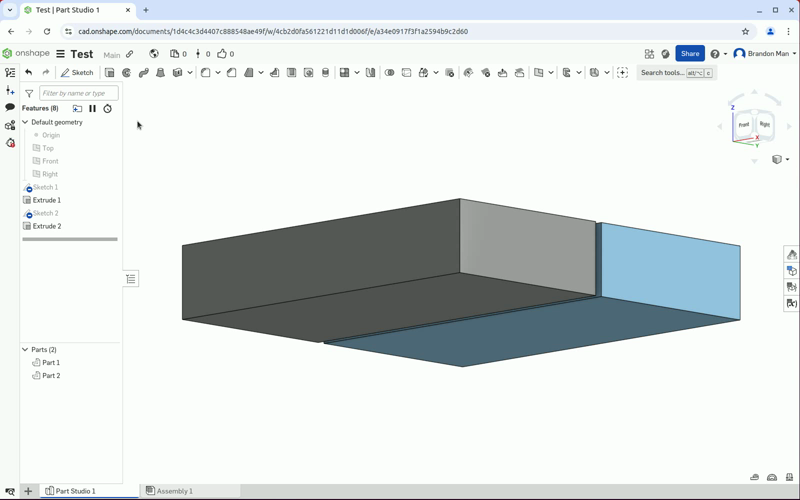
key(left, 3)
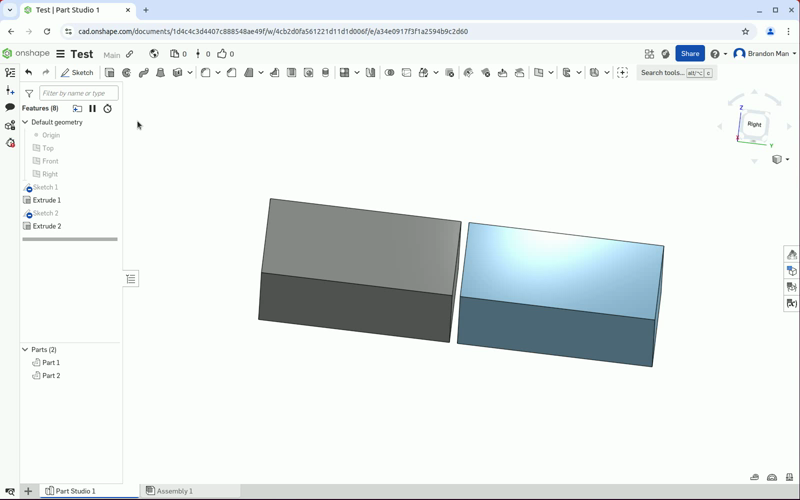
key(right, 3)
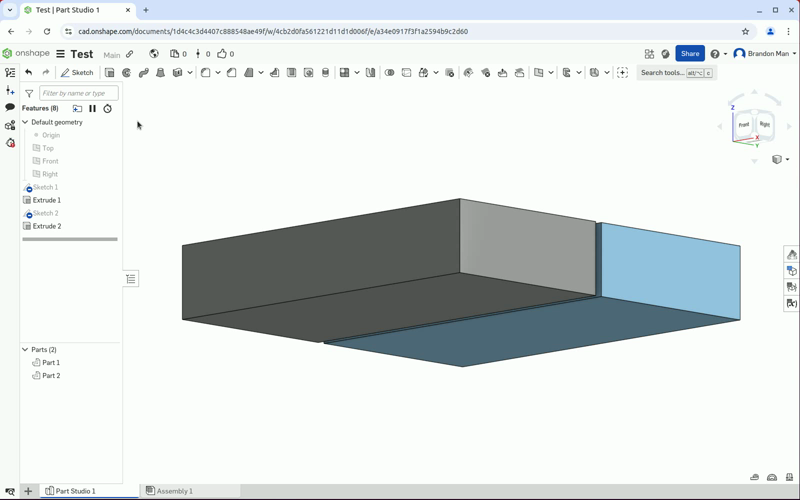
key(down, 3)
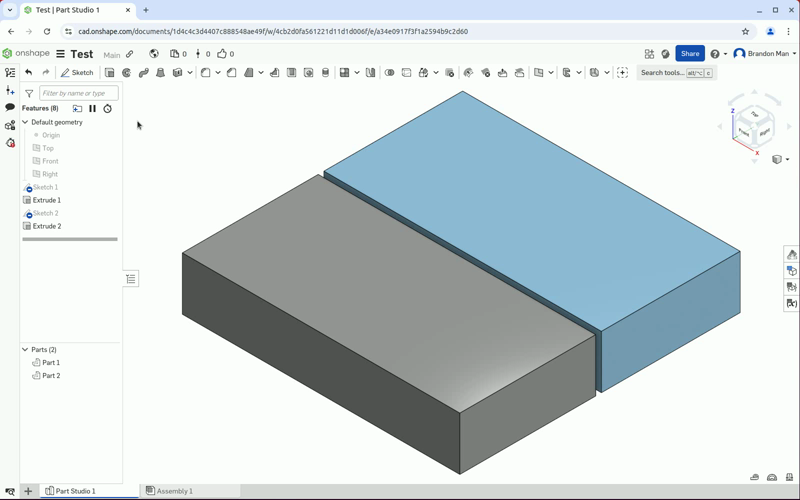
mouse_move(73, 189)
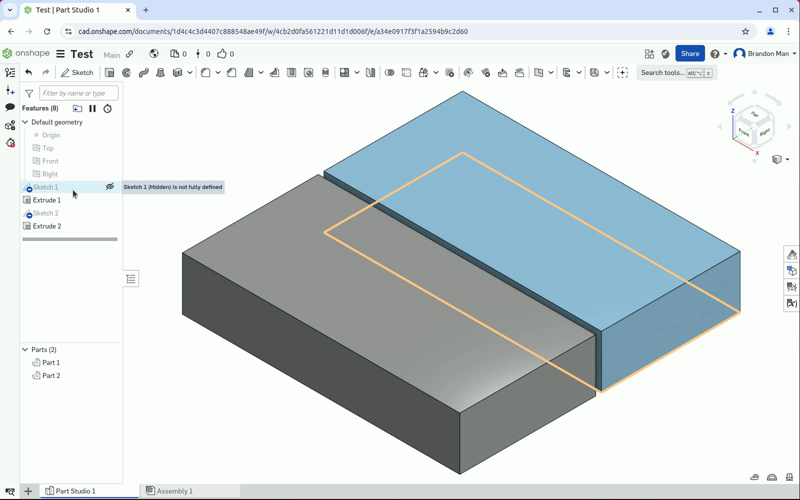
click(73, 189)